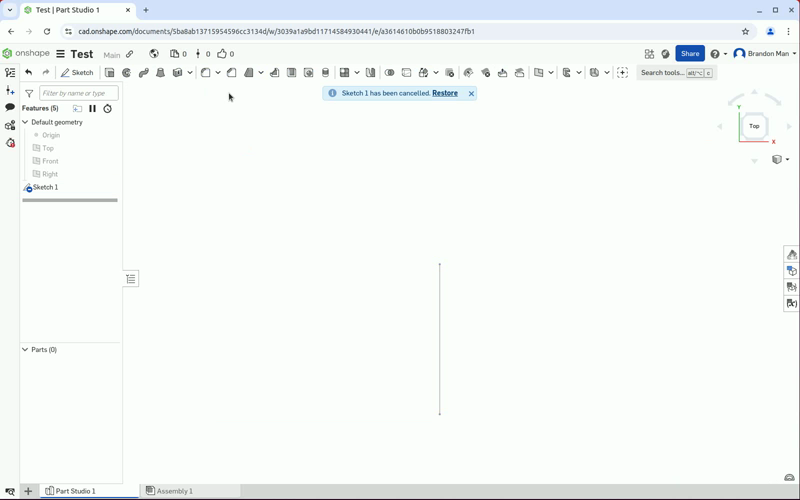
key(shift+h)
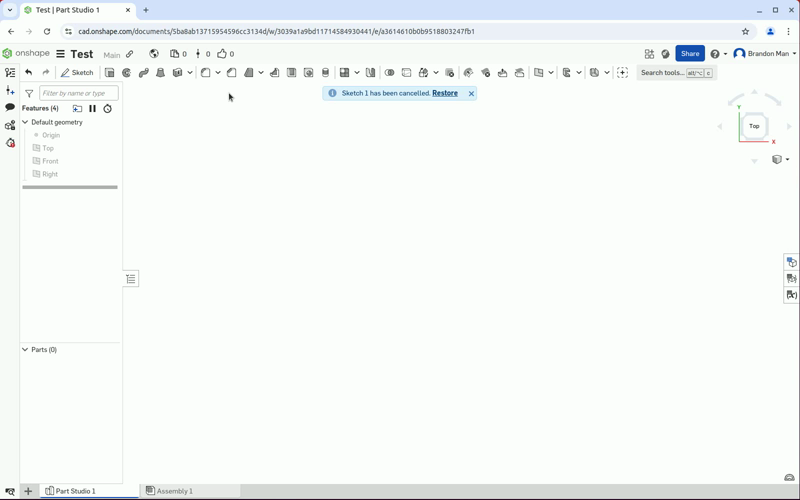
mouse_move(73, 352)
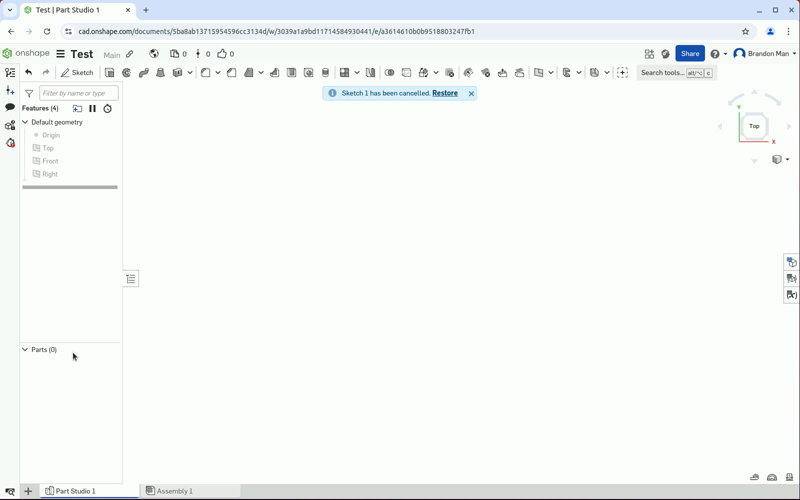
key(y)
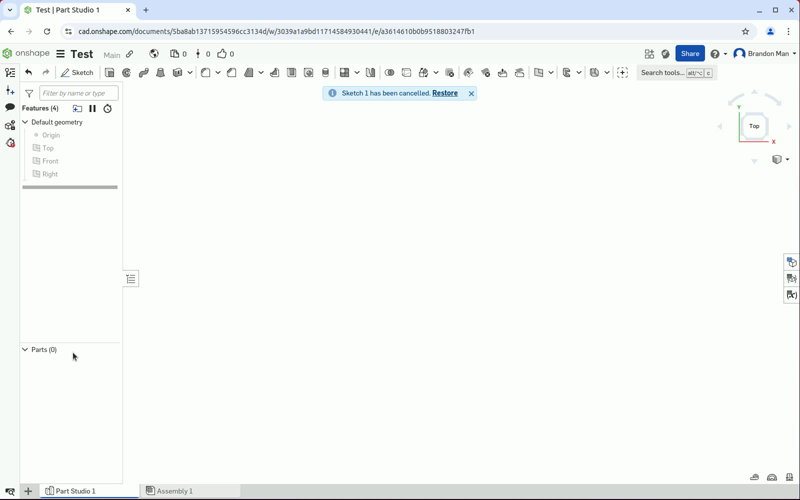
key(shift+p)
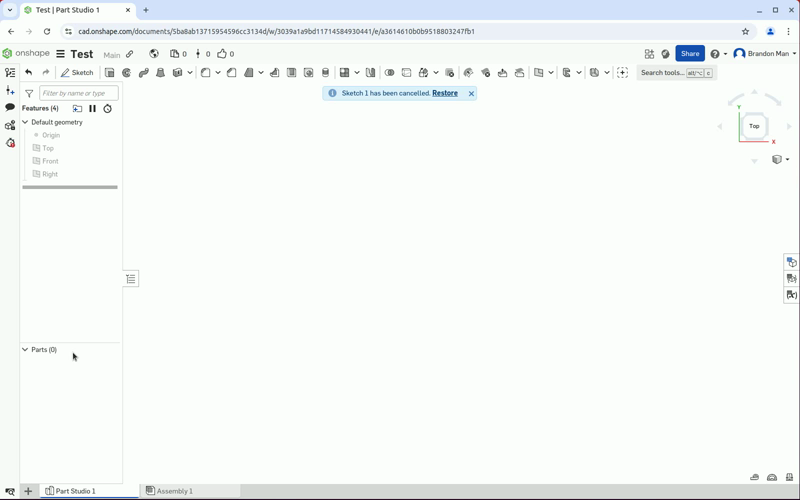
key(space)
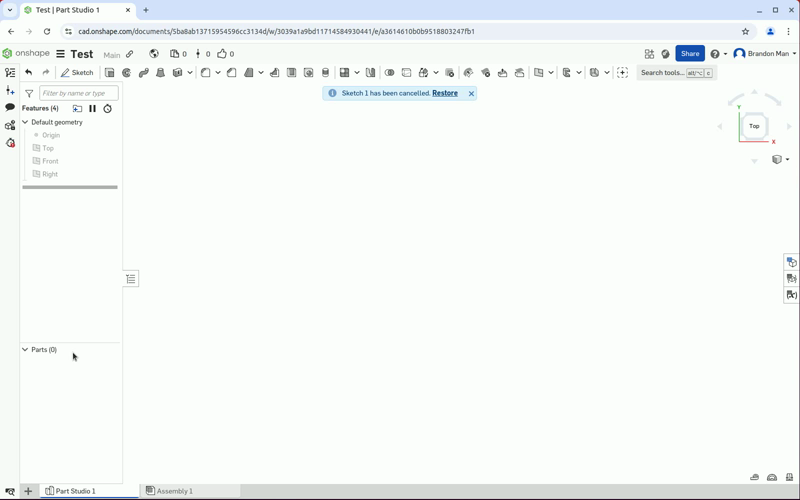
key_down(shift)
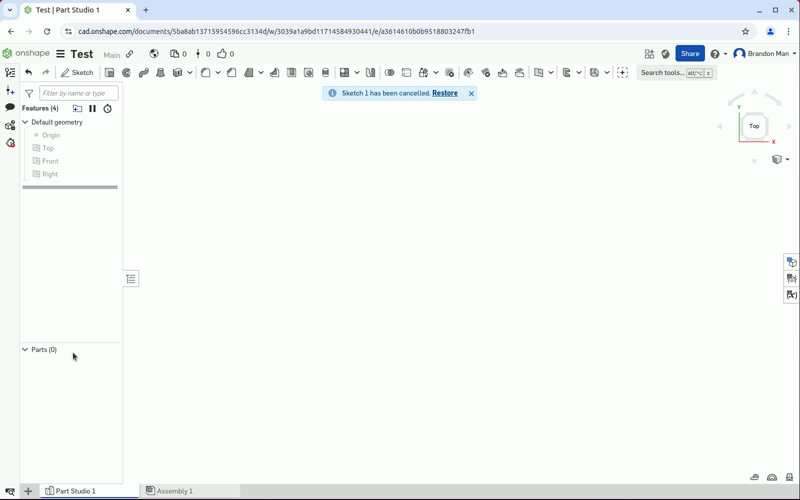
key(up)
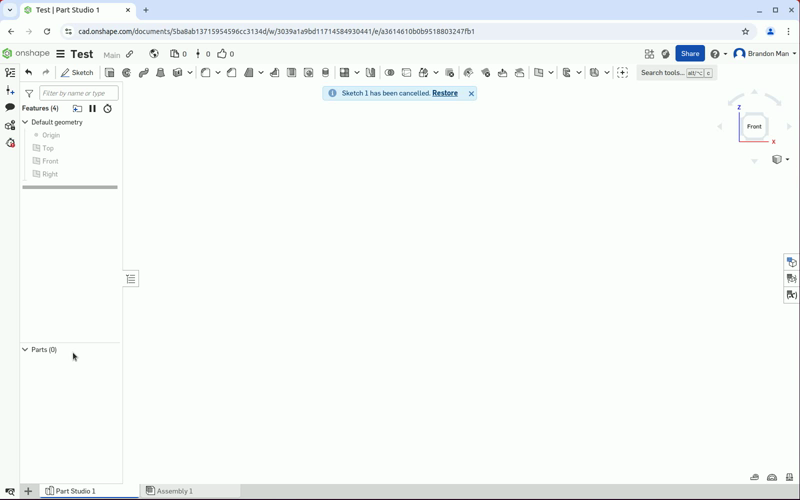
key_up(shift)
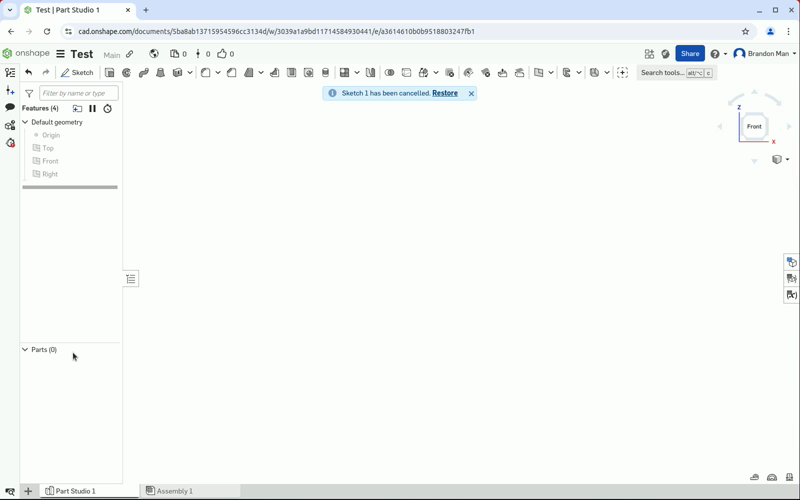
key(space)
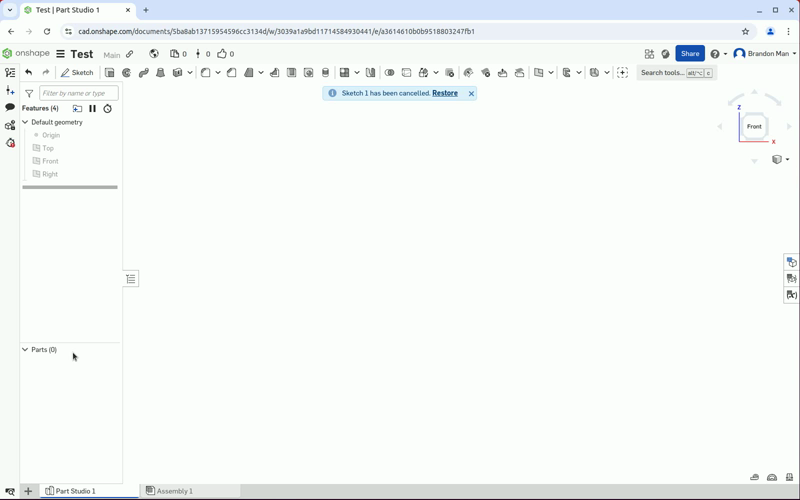
key_down(shift)
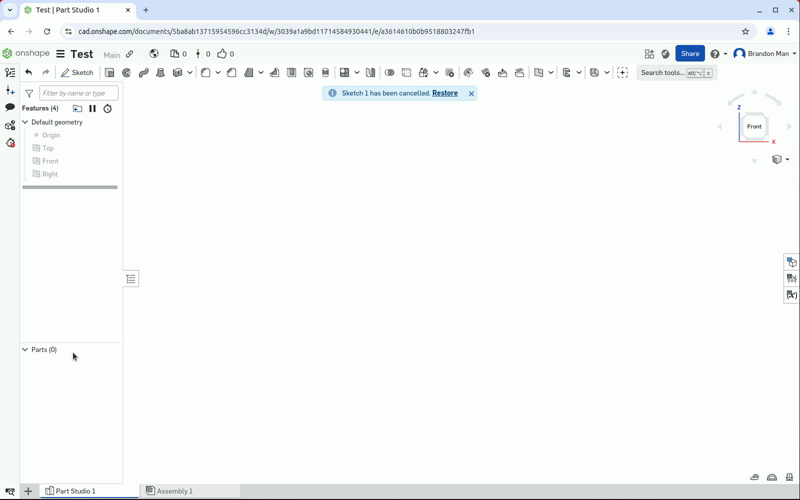
key(left)
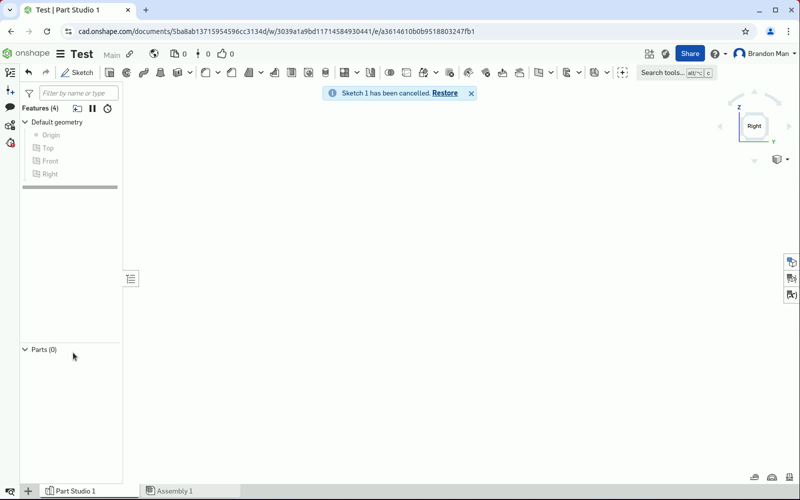
key_up(shift)
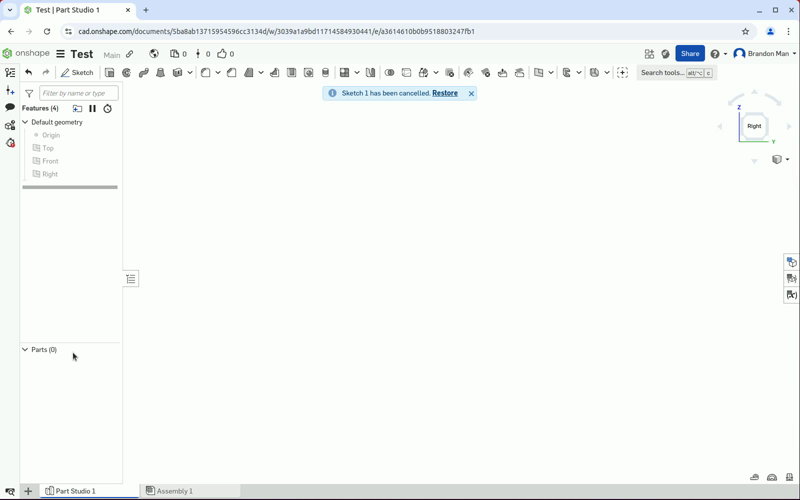
mouse_move(73, 352)
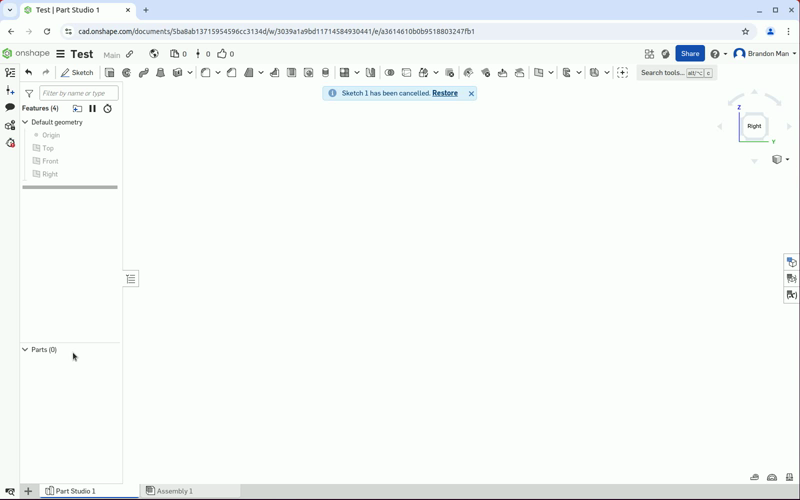
key(shift+y)
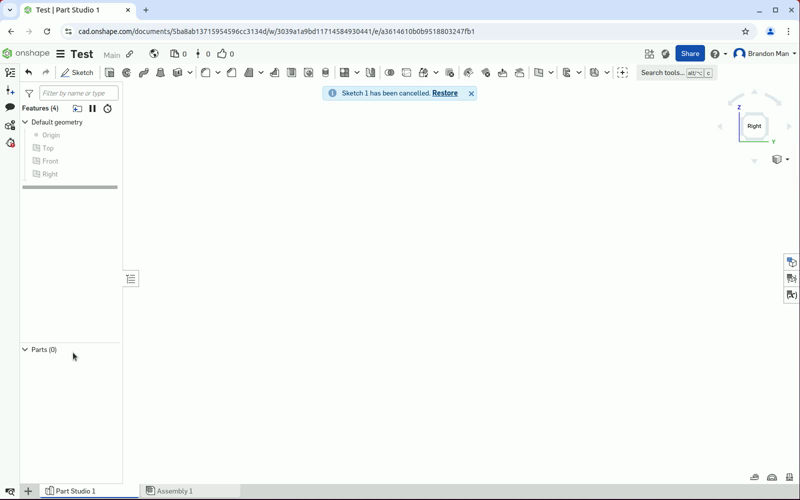
key(shift+s)
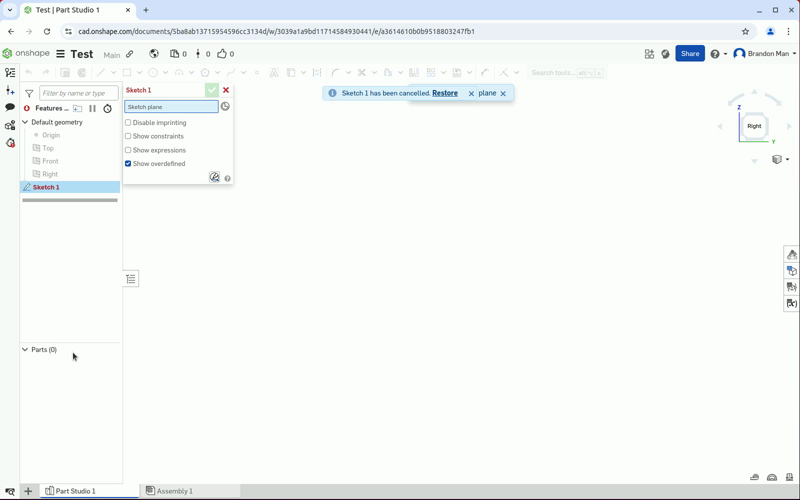
mouse_move(73, 176)
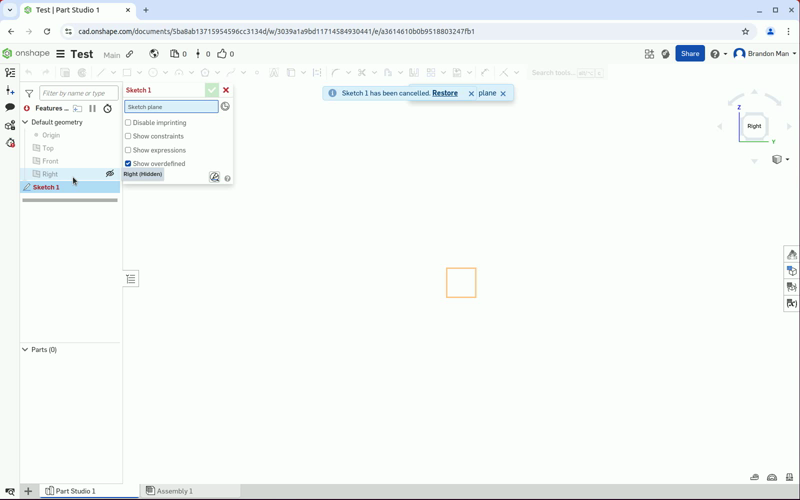
click(73, 176)
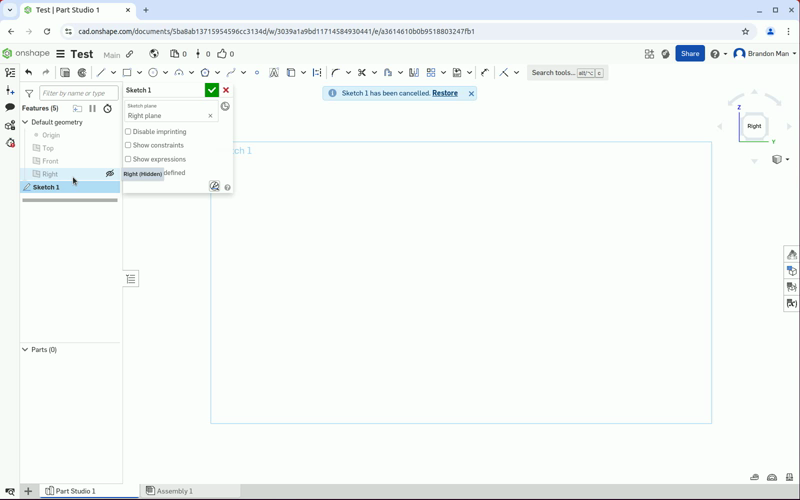
mouse_move(73, 352)
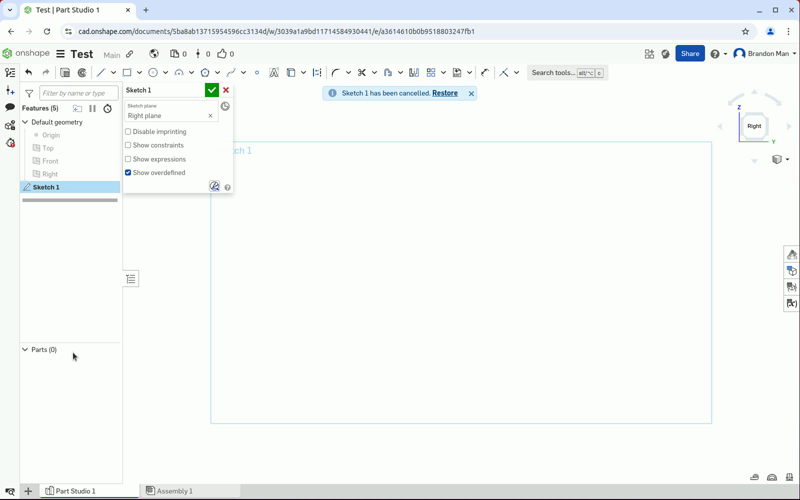
key(y)
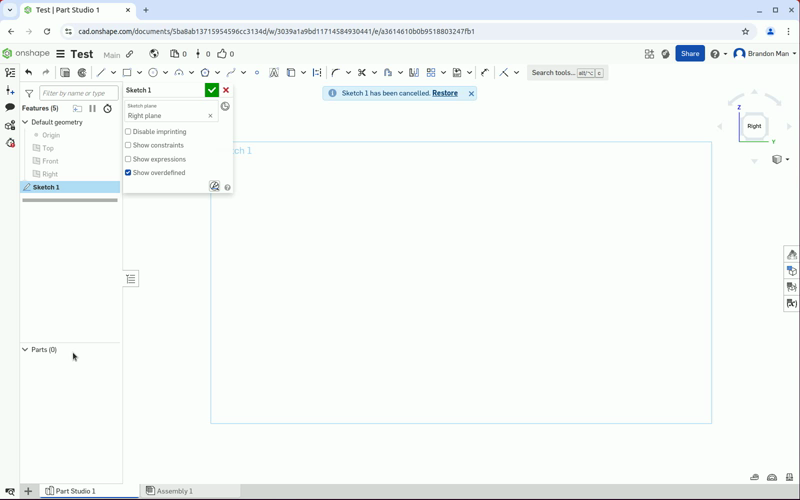
key(l)
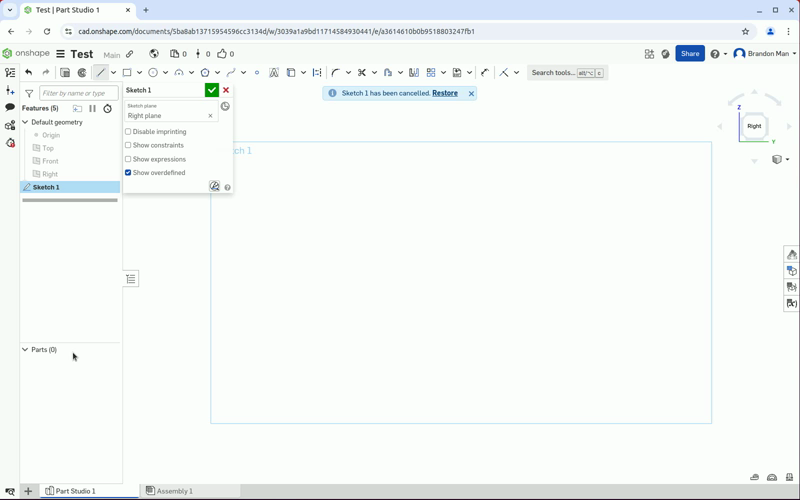
key_down(shift)
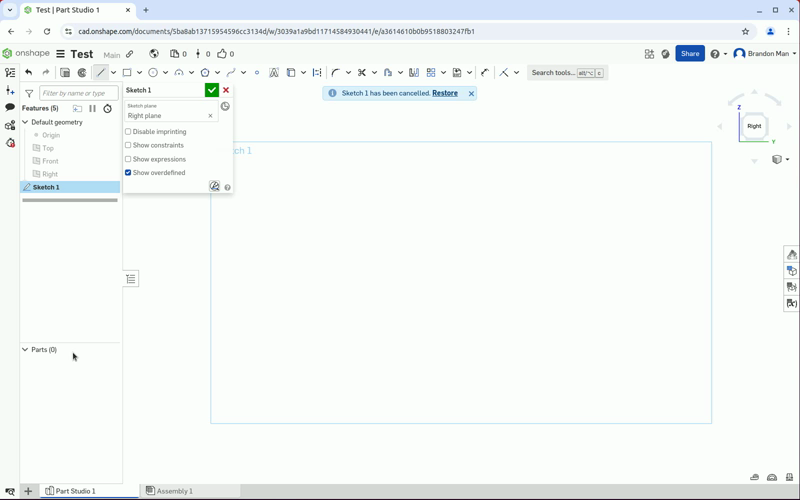
mouse_move(348, 282)
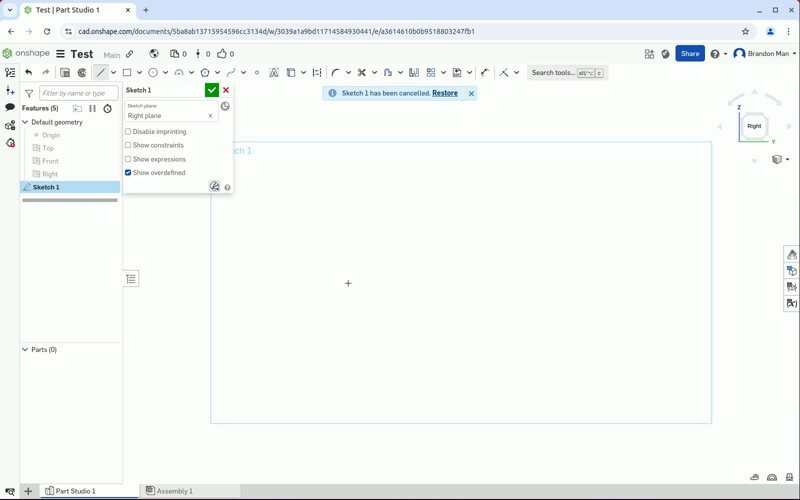
click(348, 282)
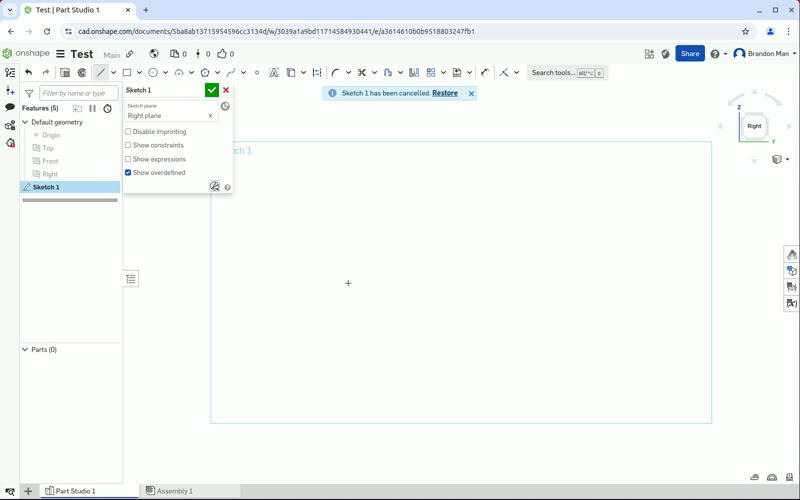
key_up(shift)
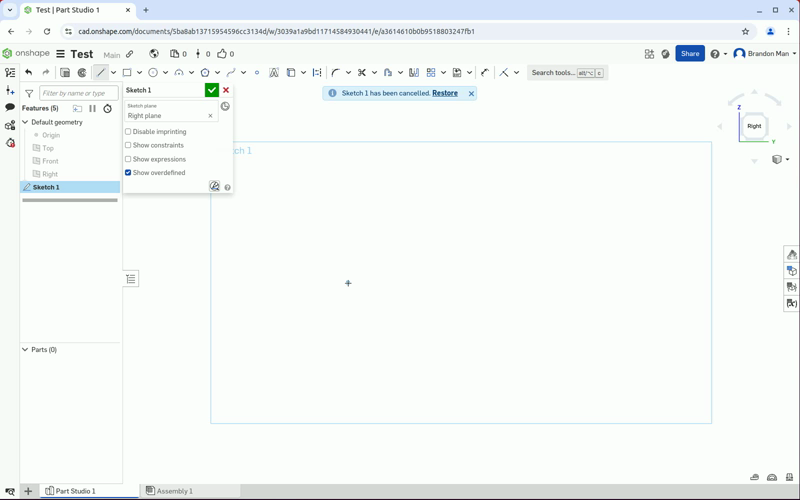
key_down(shift)
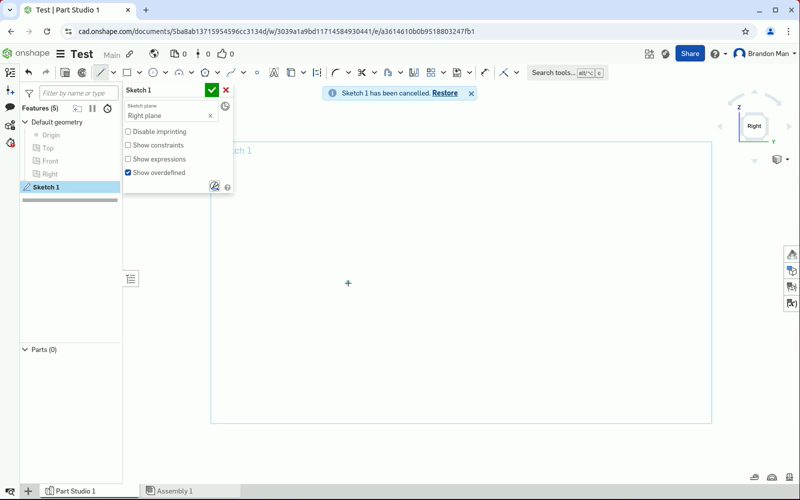
mouse_move(460, 282)
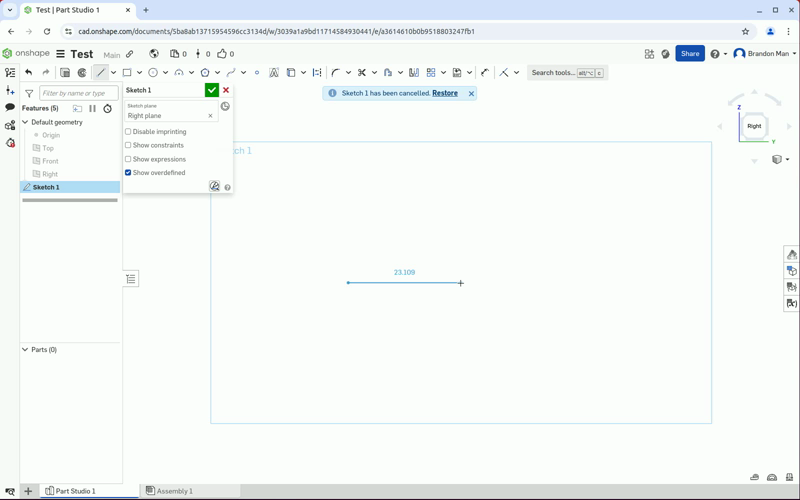
click(460, 282)
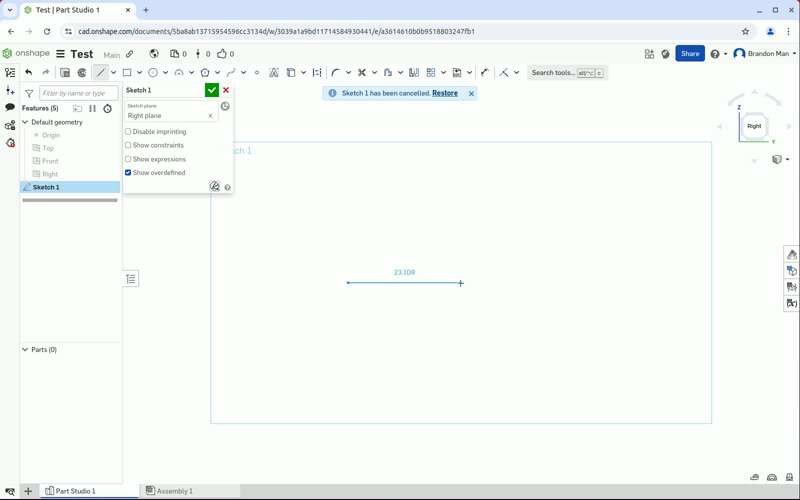
key_up(shift)
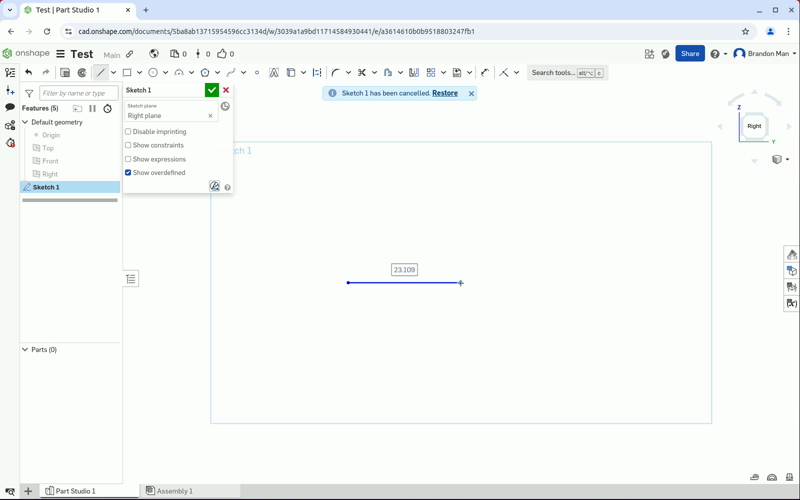
key_down(shift)
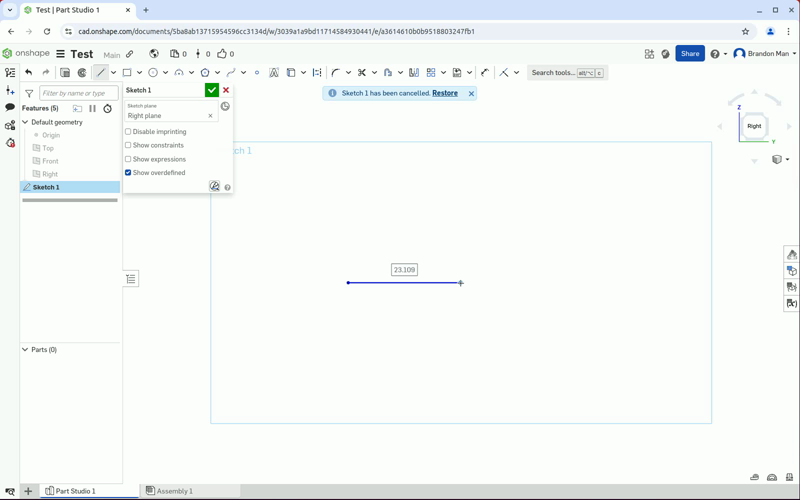
mouse_move(348, 208)
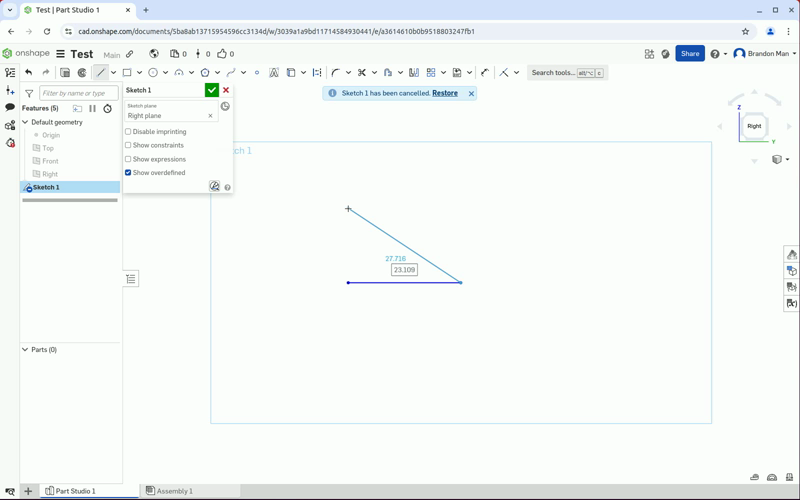
click(348, 208)
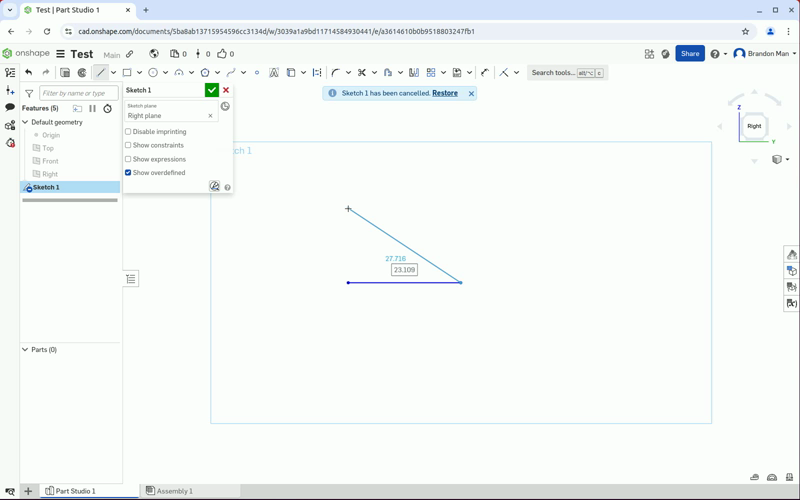
key_up(shift)
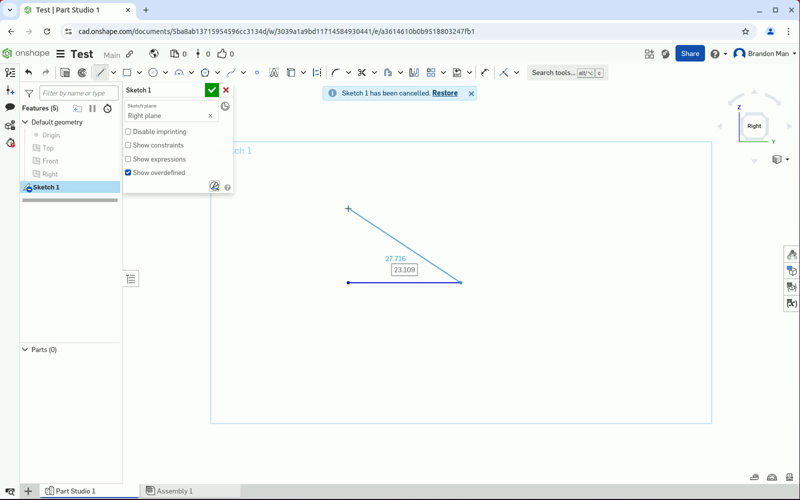
key_down(shift)
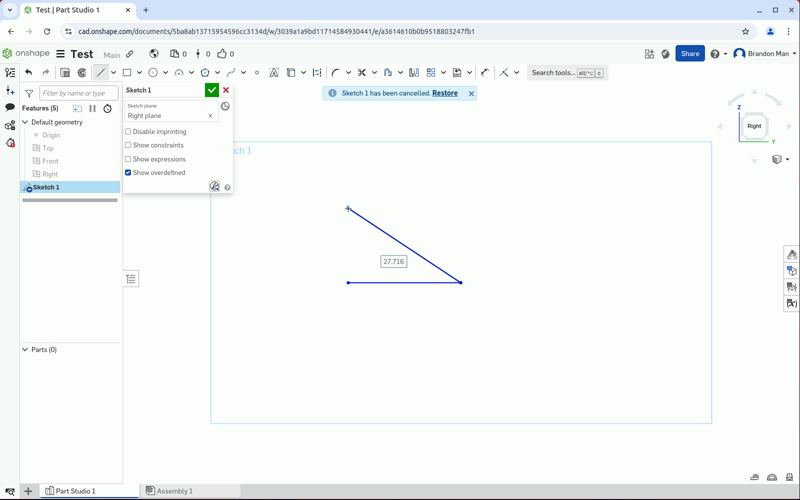
mouse_move(348, 282)
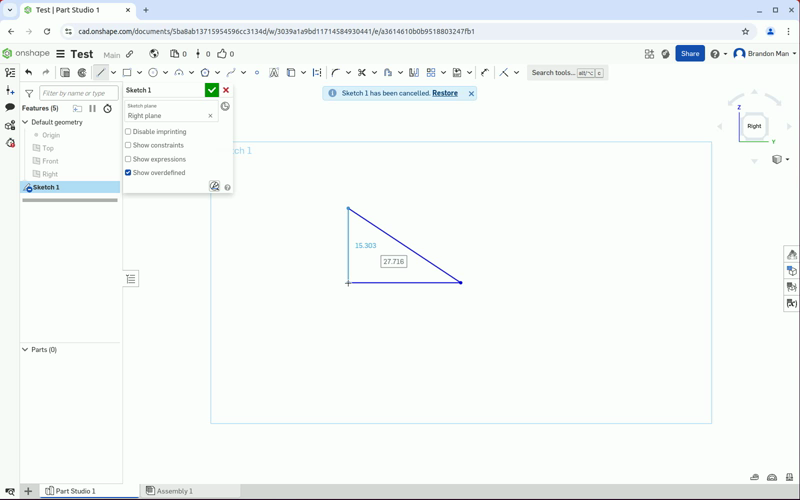
key_up(shift)
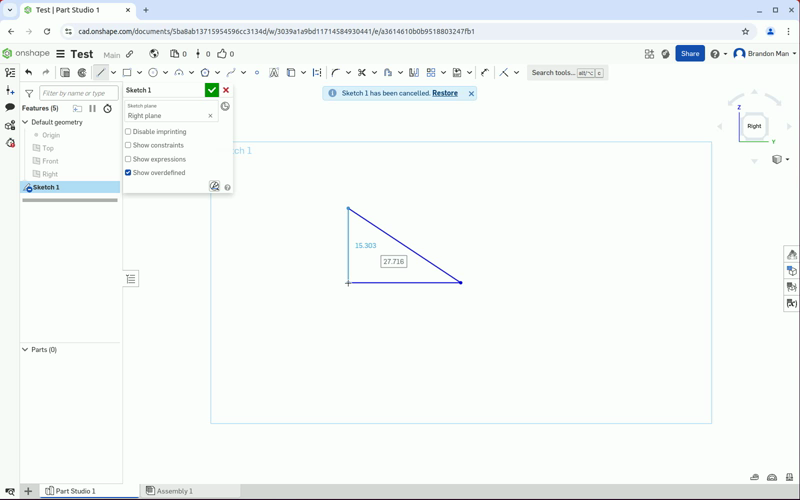
click(348, 282)
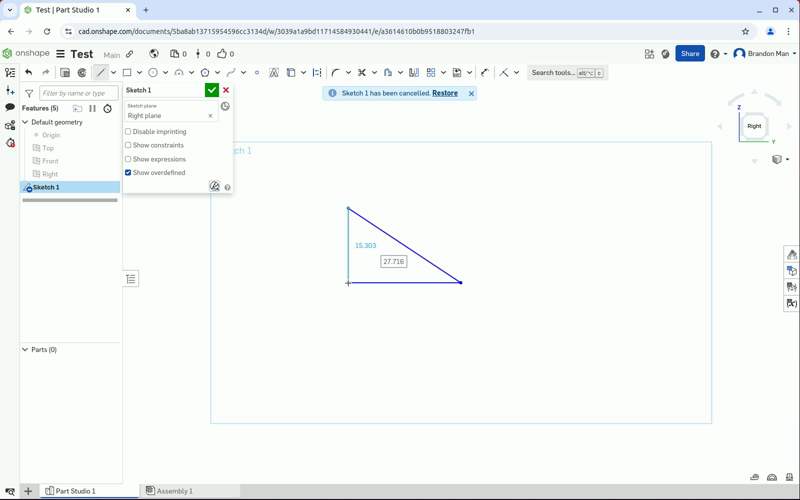
key(esc)
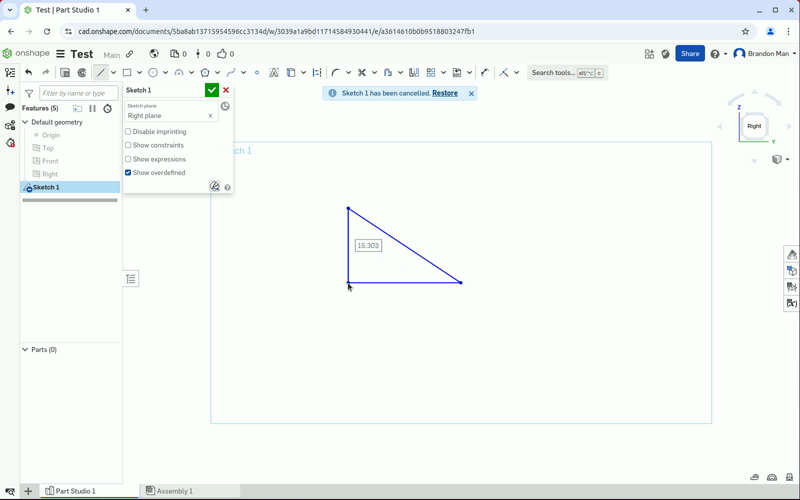
mouse_move(393, 249)
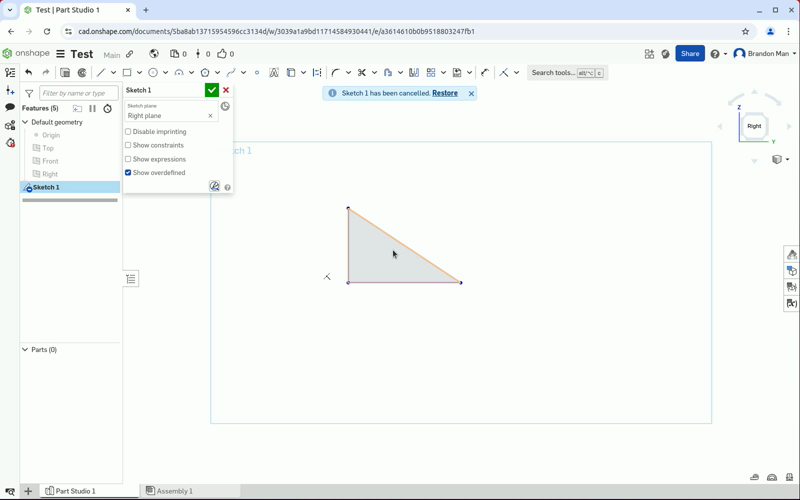
click(393, 249)
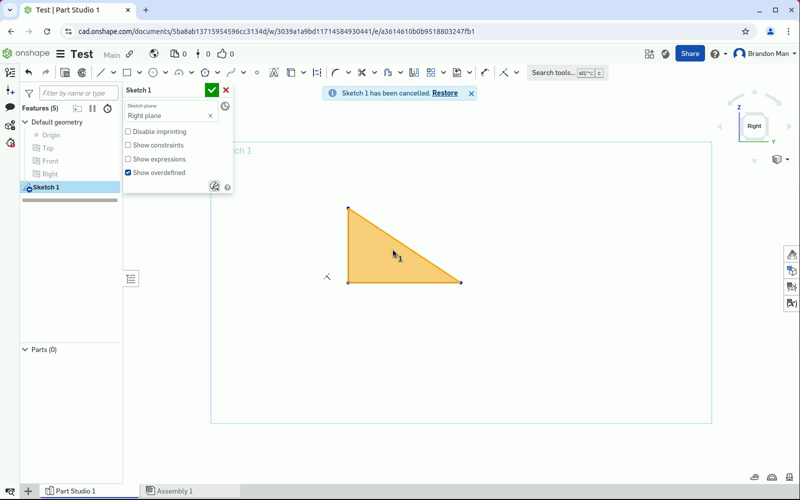
mouse_move(73, 352)
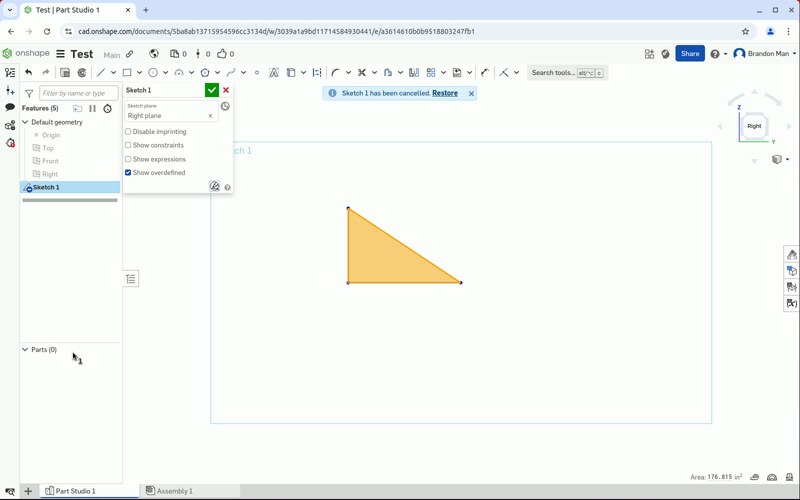
key(shift+y)
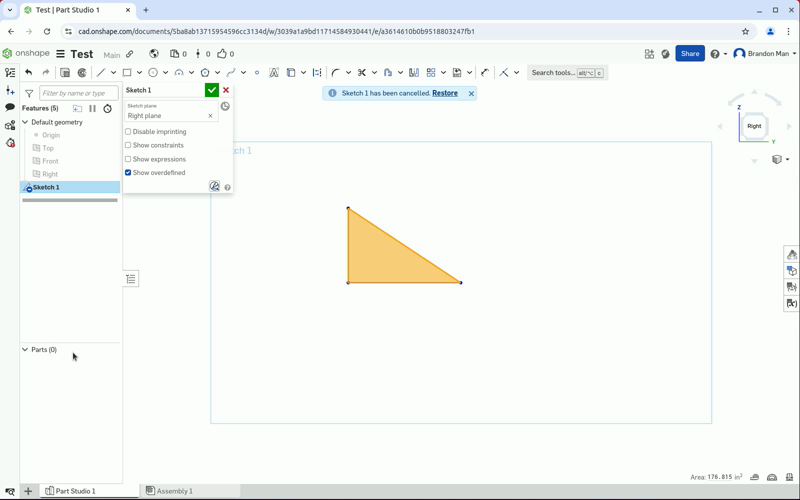
key(shift+e)
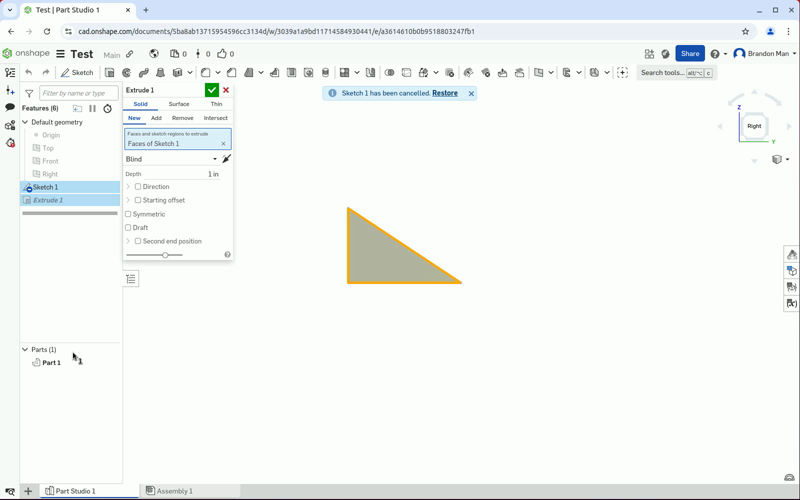
mouse_move(143, 106)
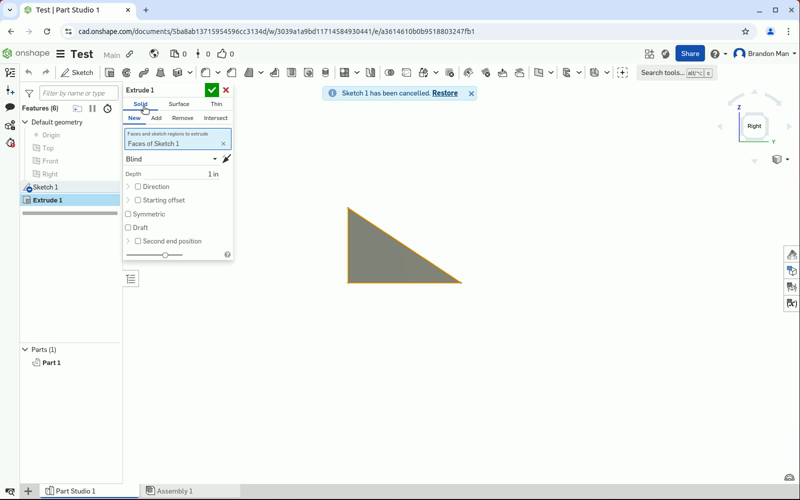
click(143, 106)
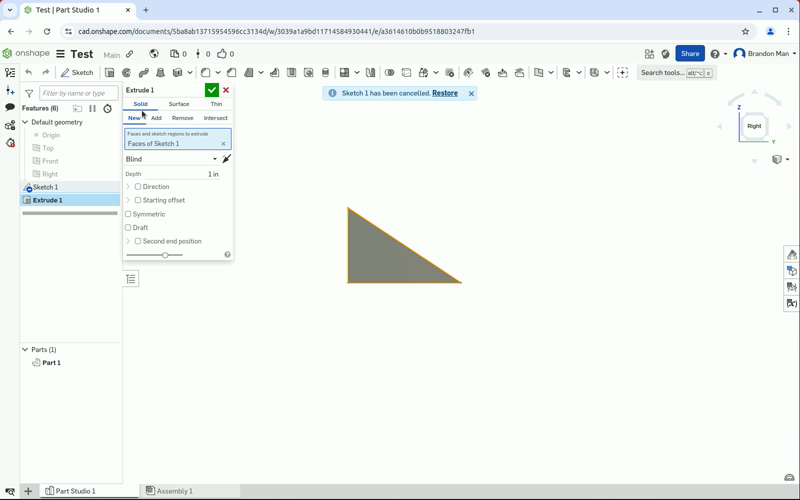
mouse_move(137, 120)
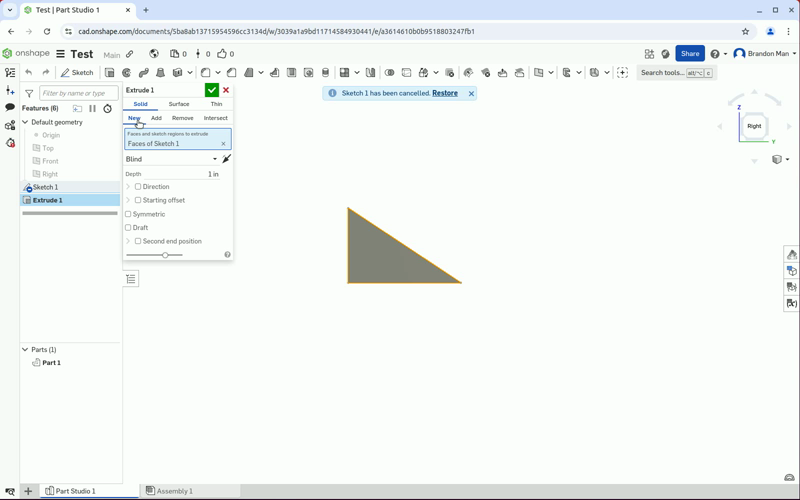
click(137, 120)
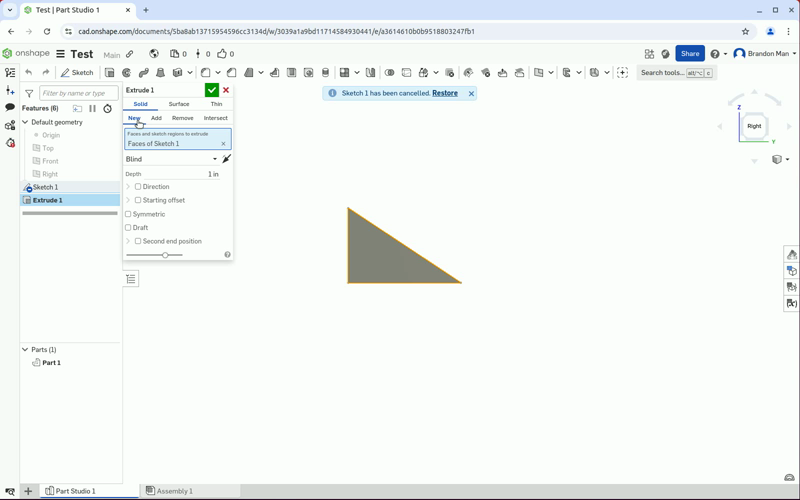
key(tab, 4)
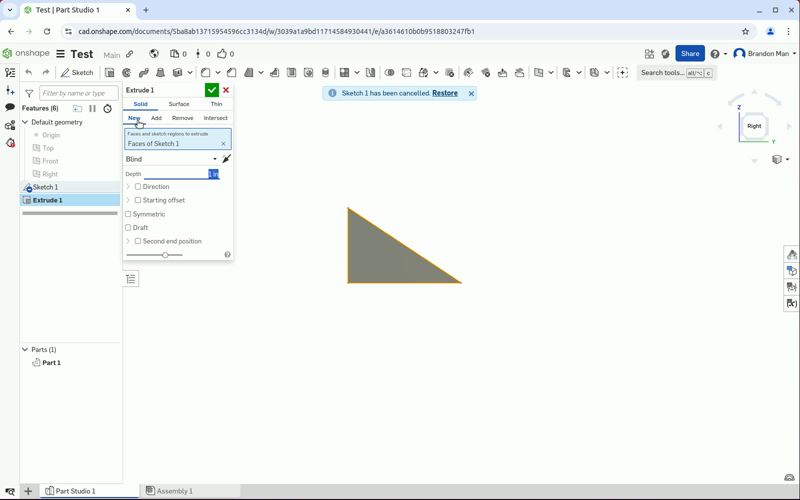
text(15.405)
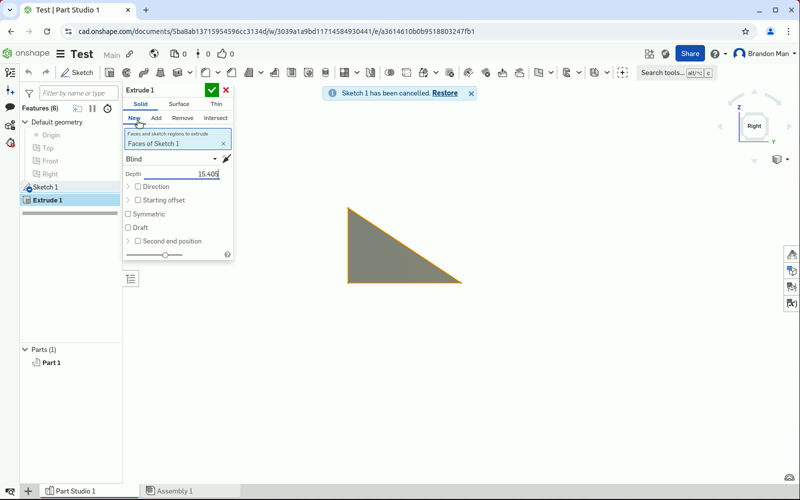
key(enter)
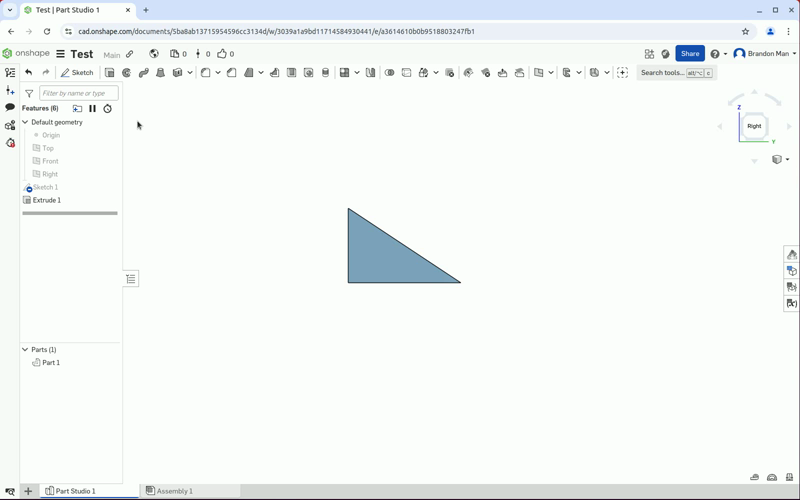
key(shift+h)
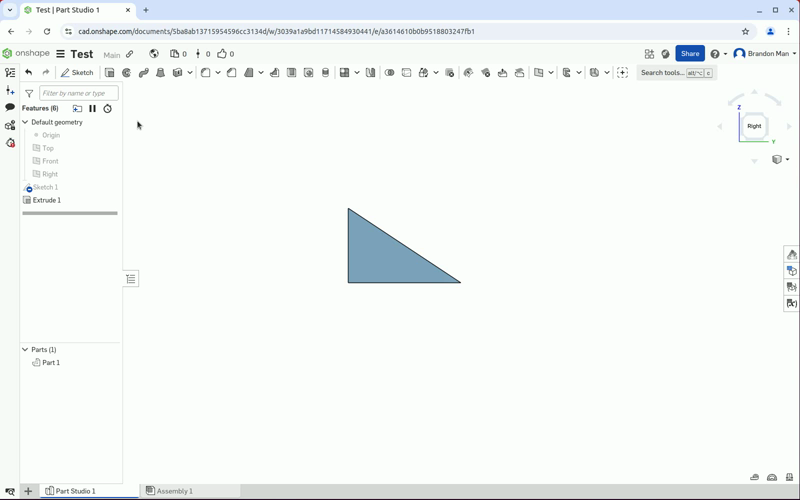
key(shift+h)
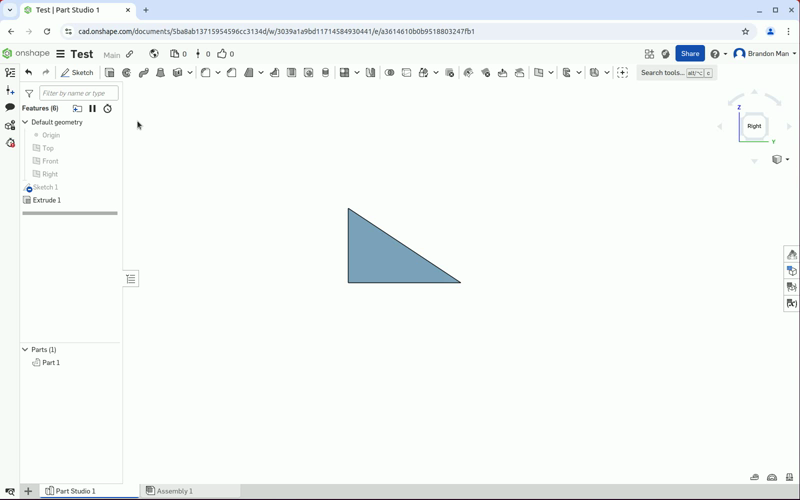
mouse_move(73, 189)
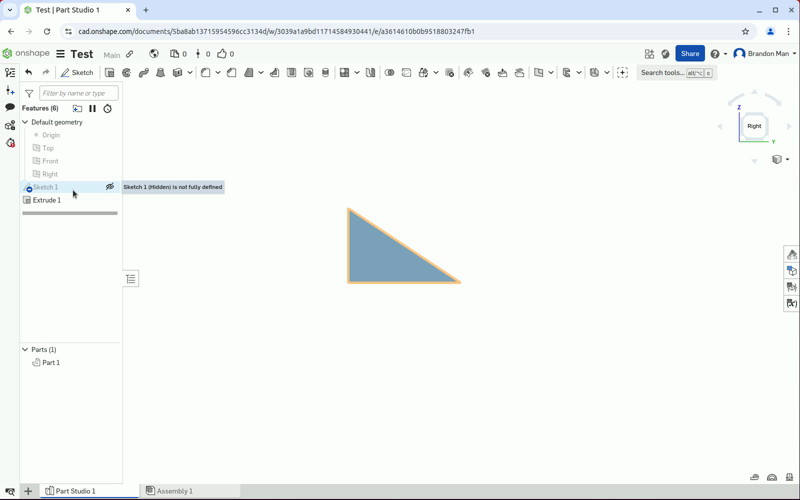
click(73, 189)
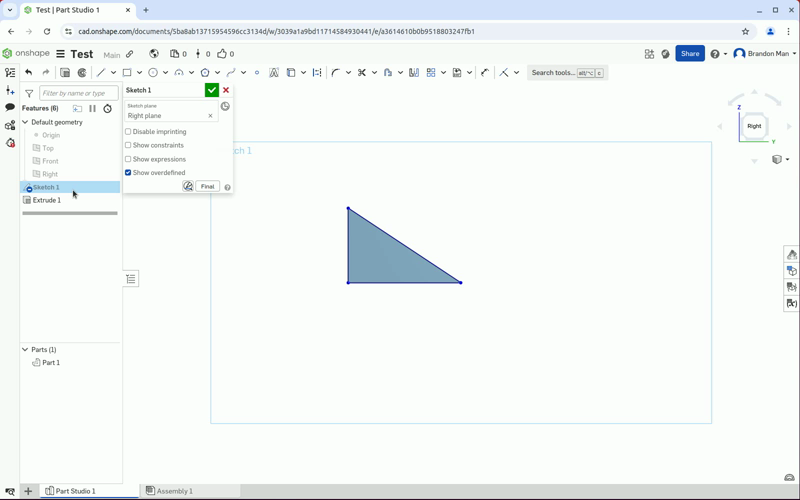
mouse_move(229, 92)
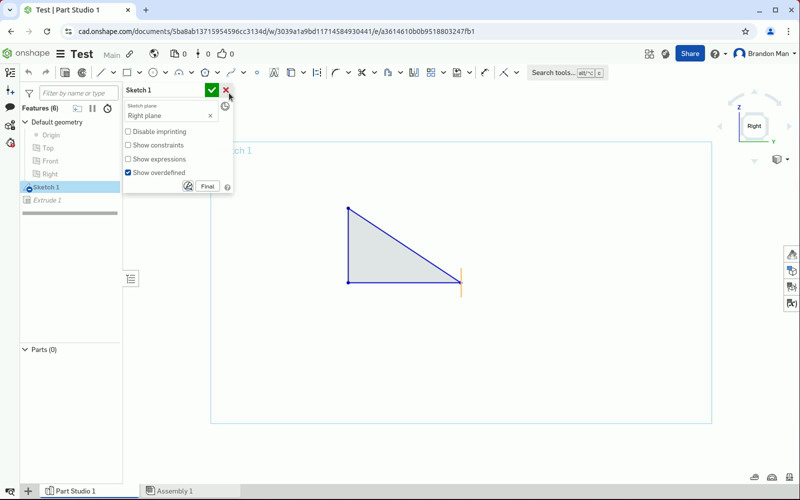
click(229, 92)
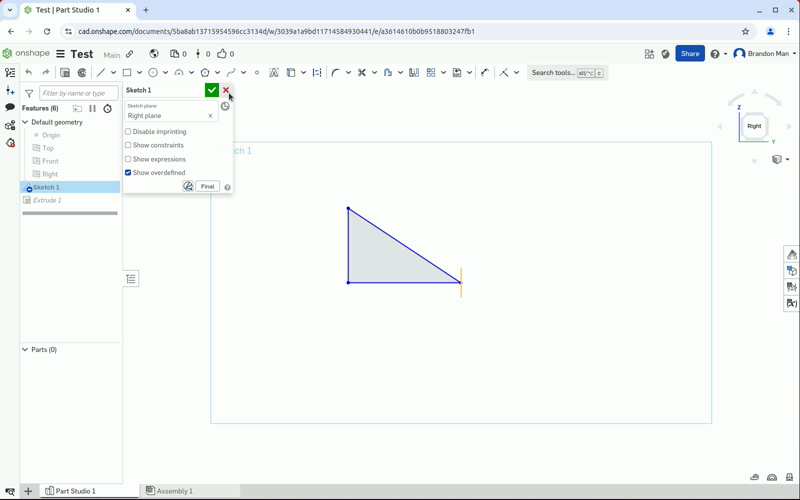
key(shift+s)
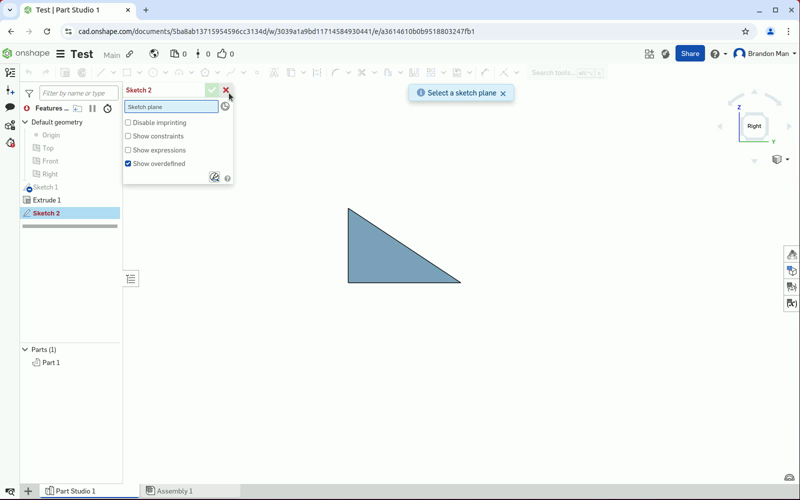
mouse_move(73, 176)
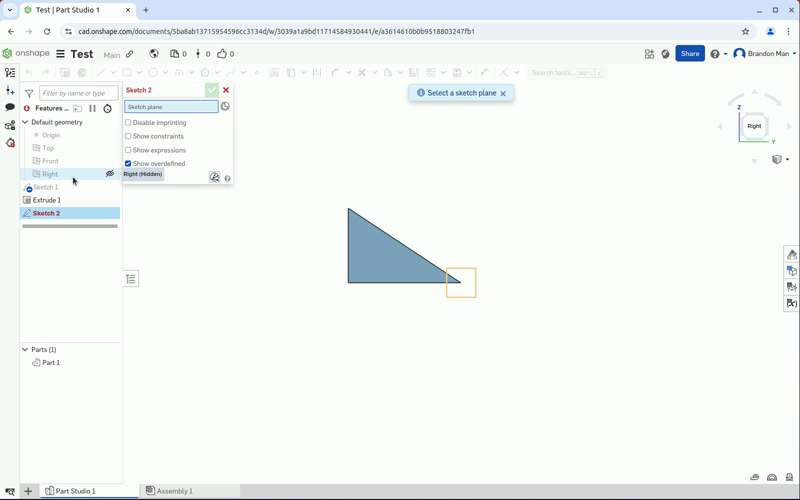
click(73, 176)
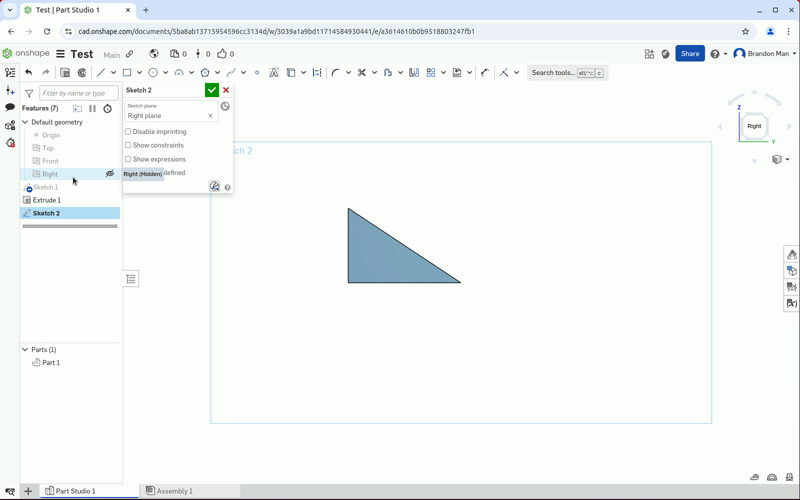
mouse_move(73, 352)
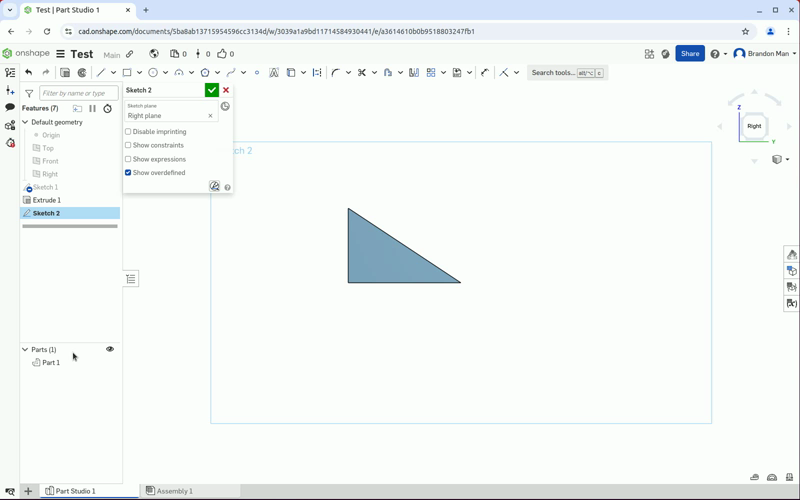
key(y)
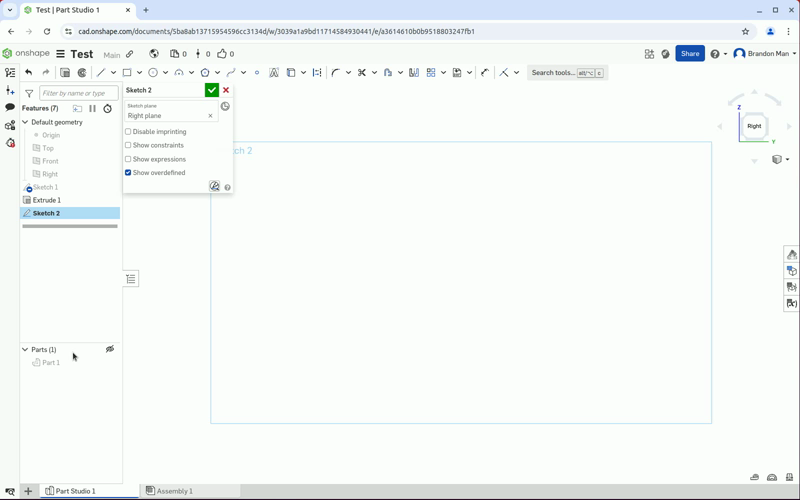
key(l)
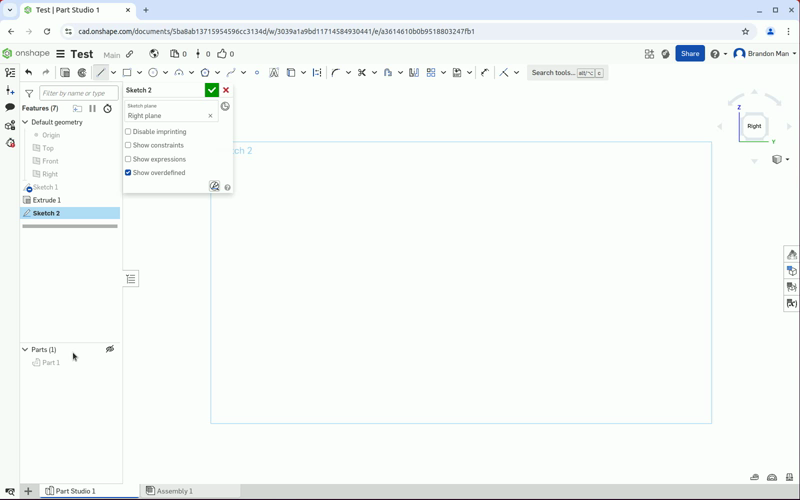
key_down(shift)
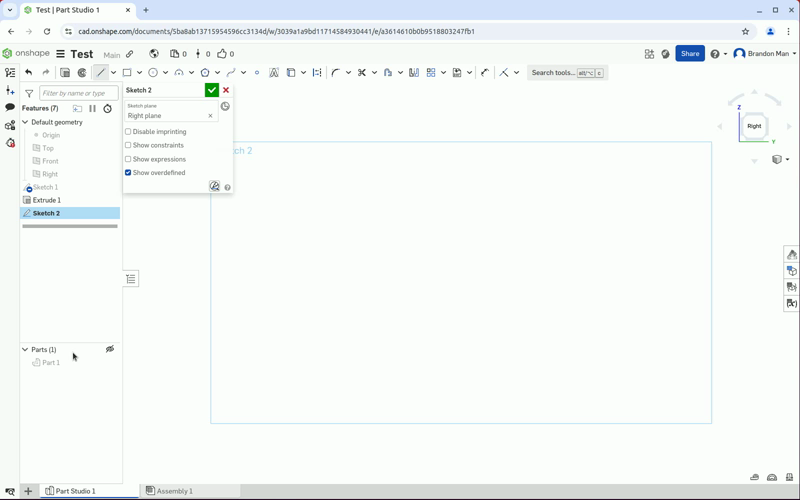
mouse_move(348, 207)
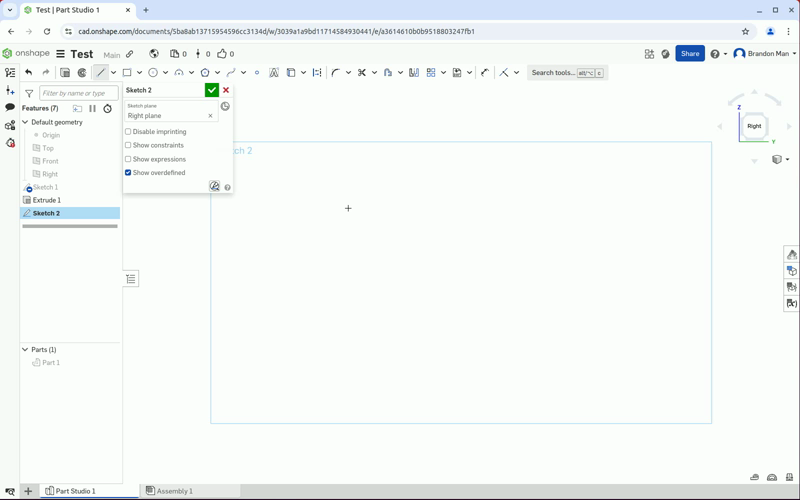
click(348, 207)
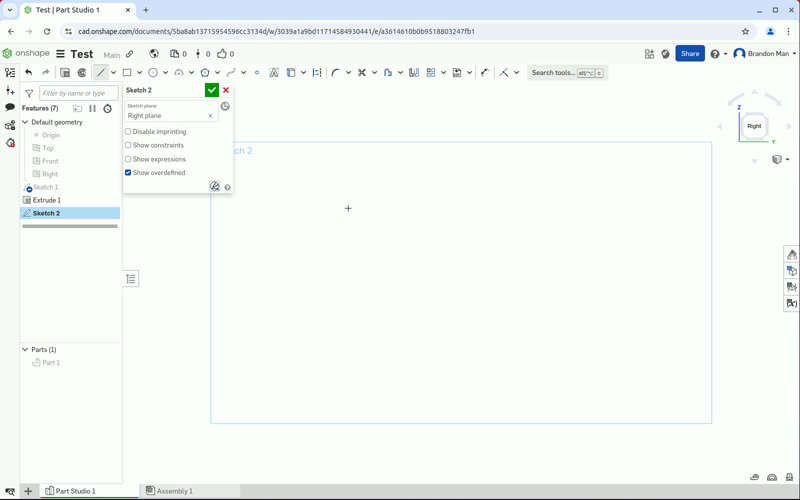
key_up(shift)
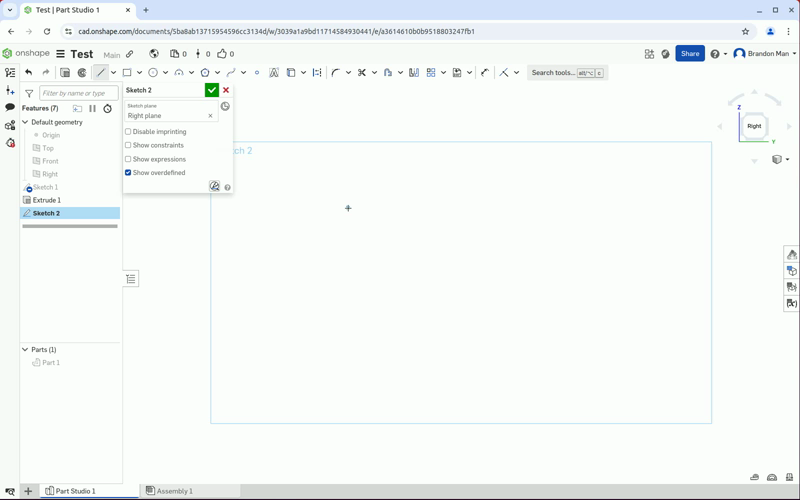
key_down(shift)
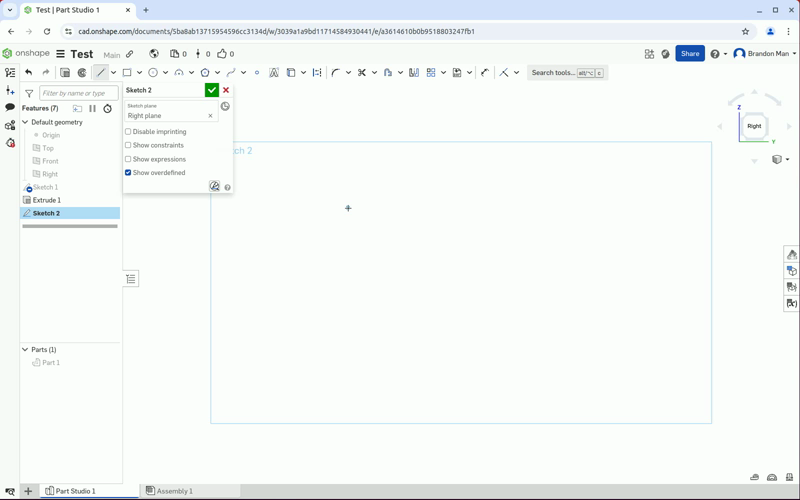
mouse_move(404, 245)
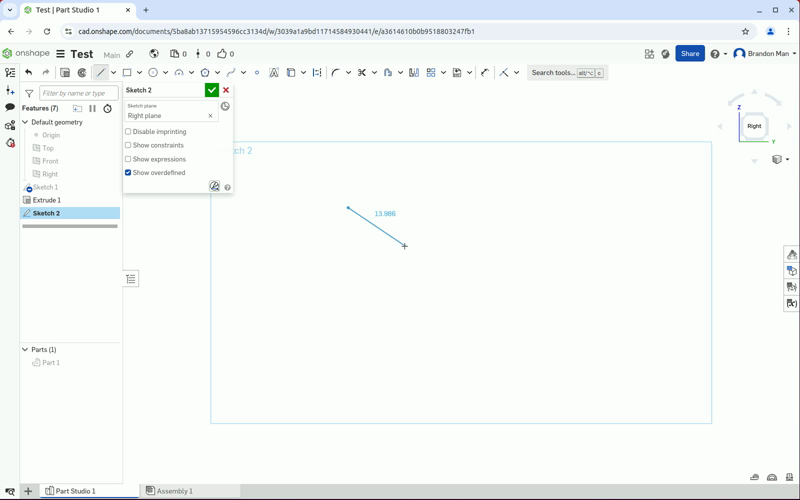
click(404, 245)
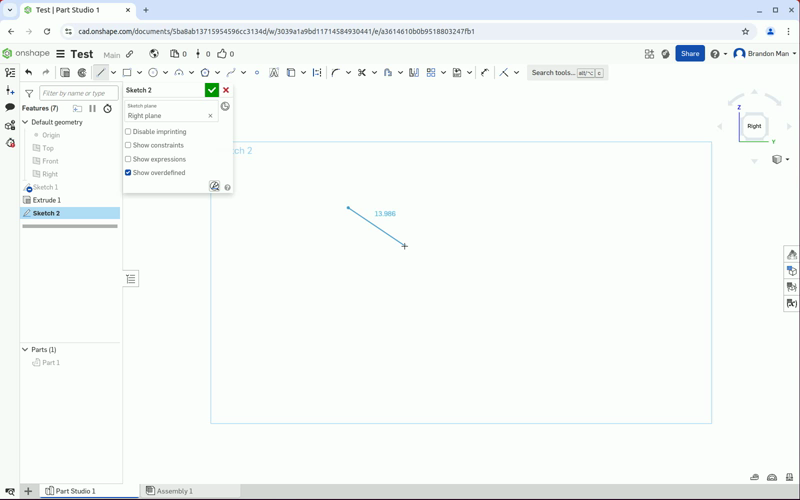
key_up(shift)
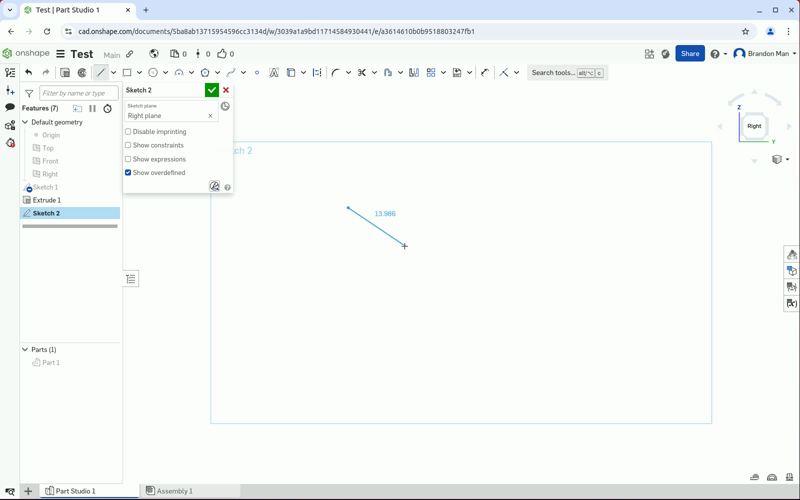
key_down(shift)
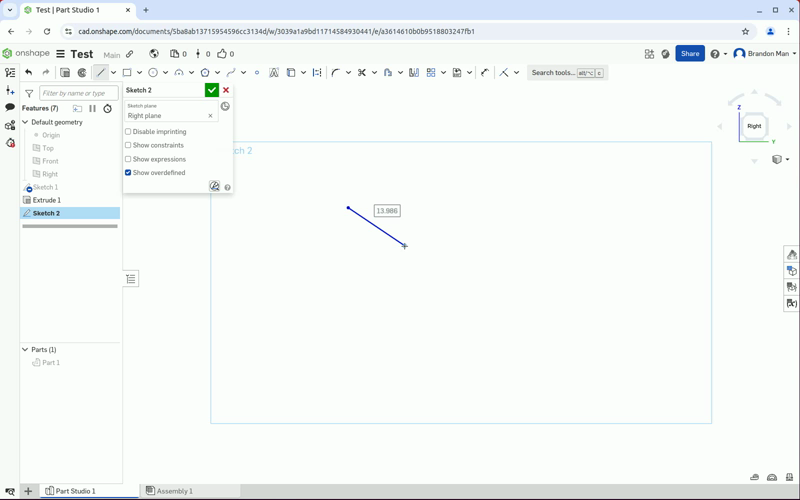
mouse_move(434, 245)
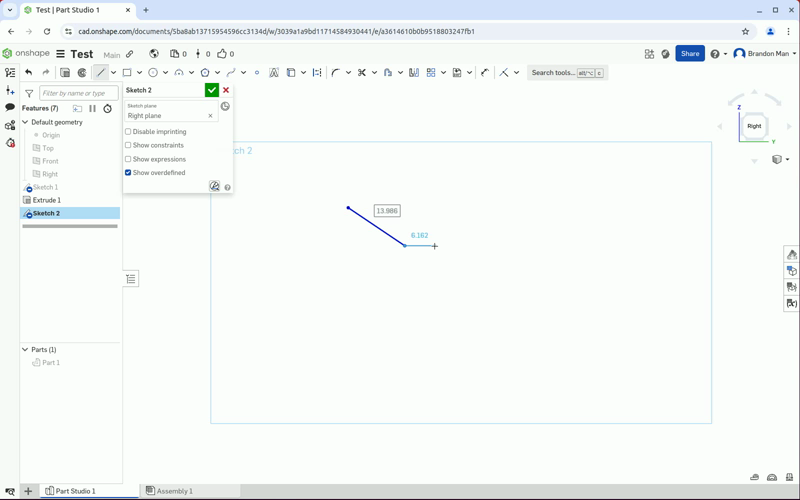
mouse_move(404, 207)
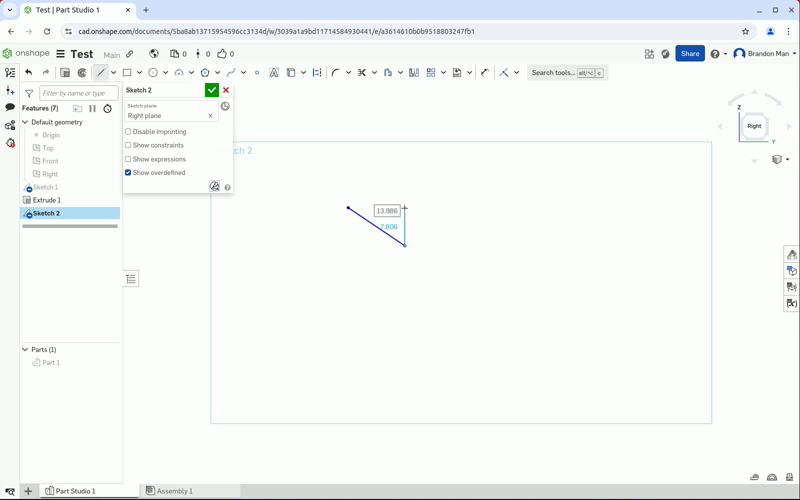
click(404, 207)
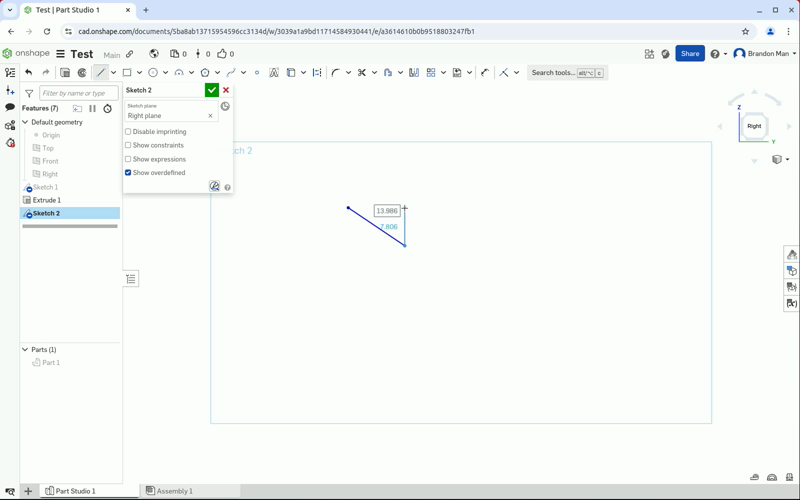
key_up(shift)
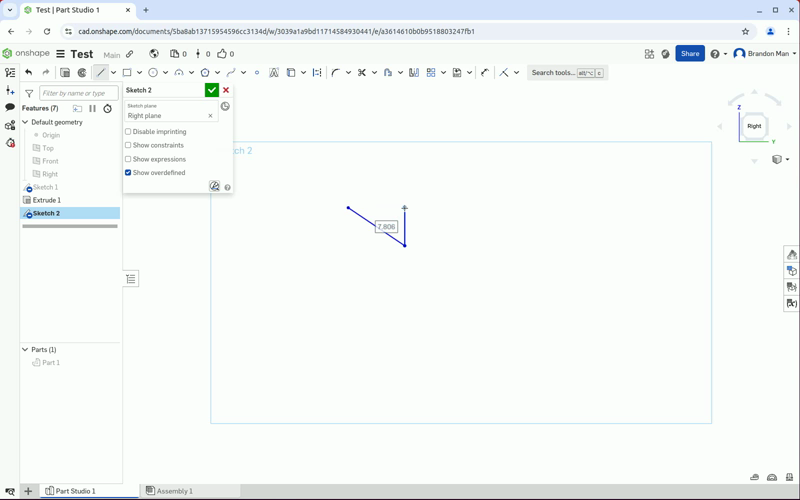
mouse_move(434, 207)
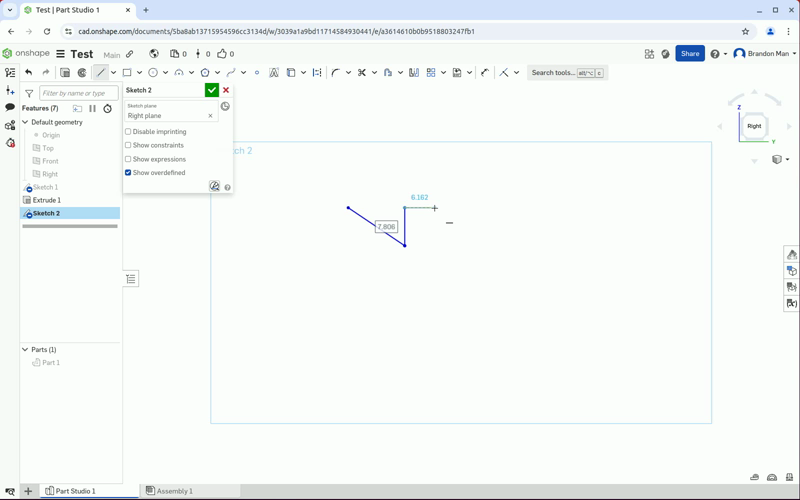
key_down(shift)
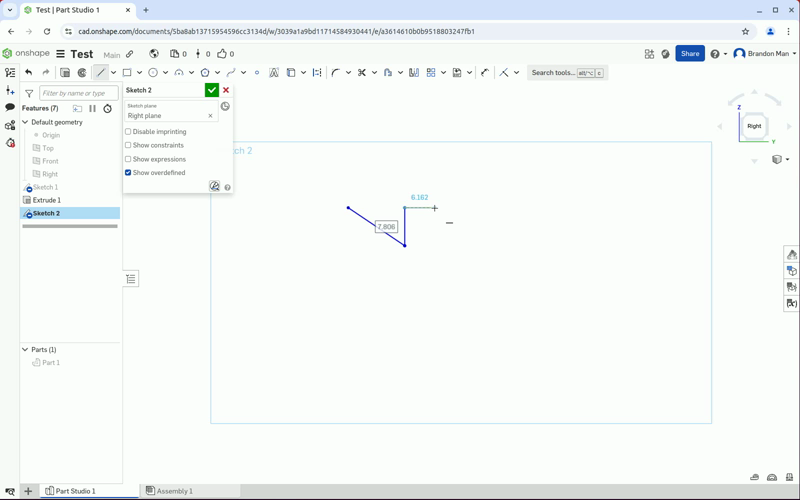
mouse_move(348, 207)
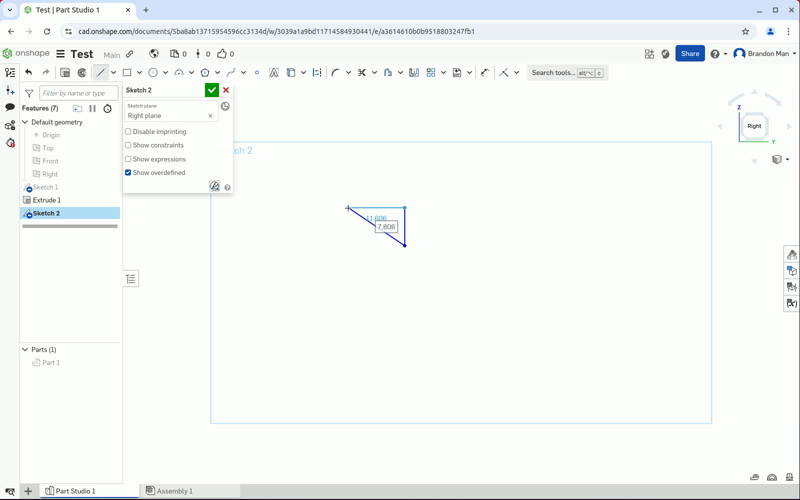
key_up(shift)
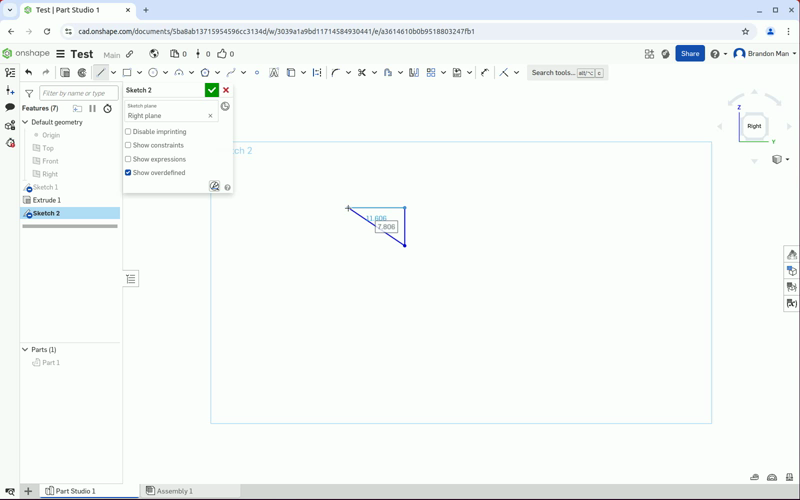
click(348, 207)
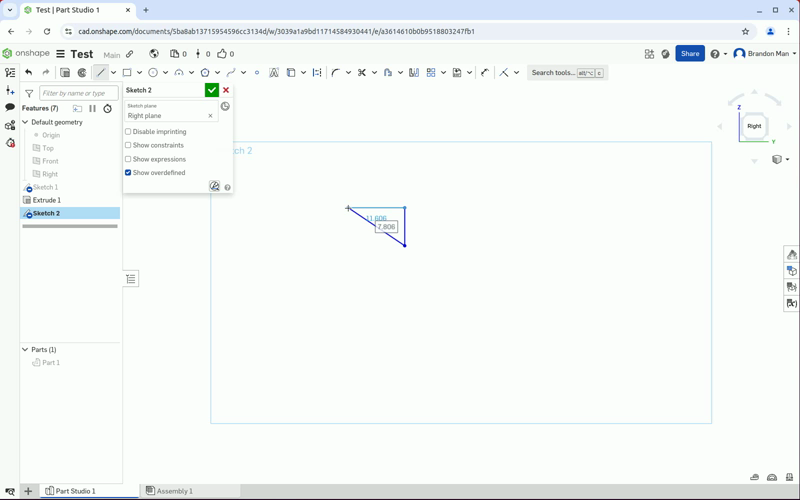
key(esc)
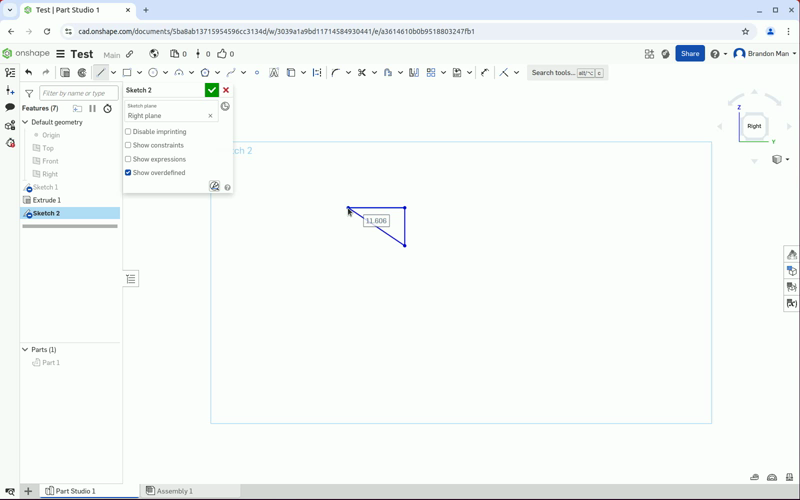
mouse_move(392, 228)
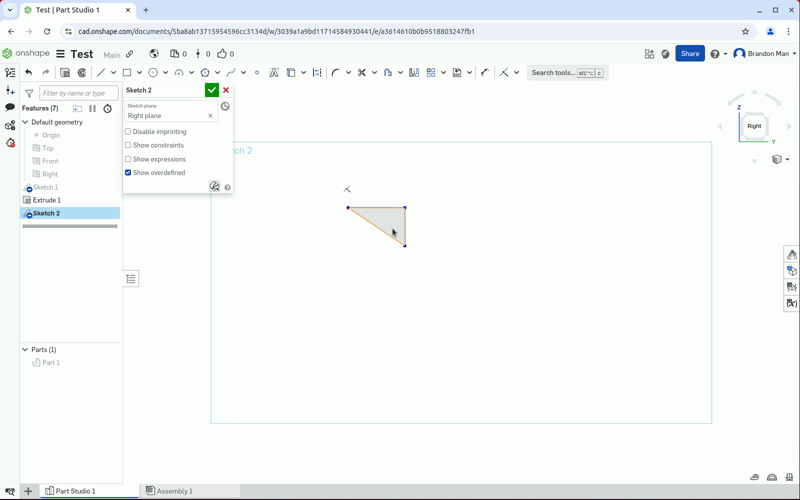
scroll(6)
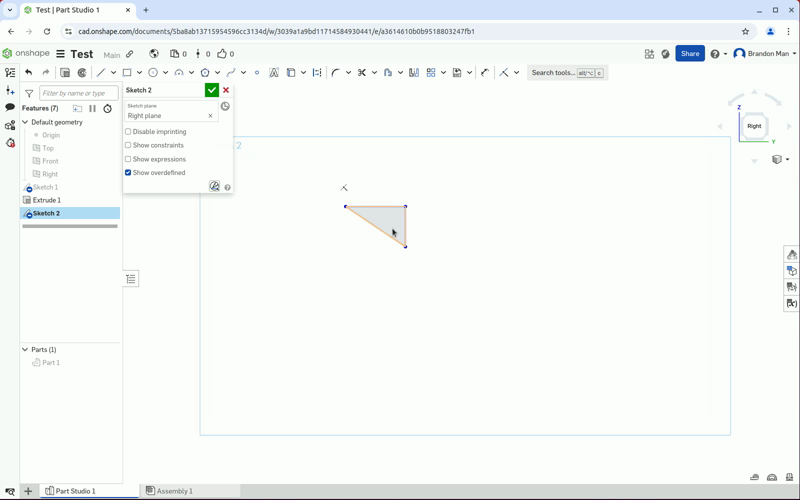
scroll(6)
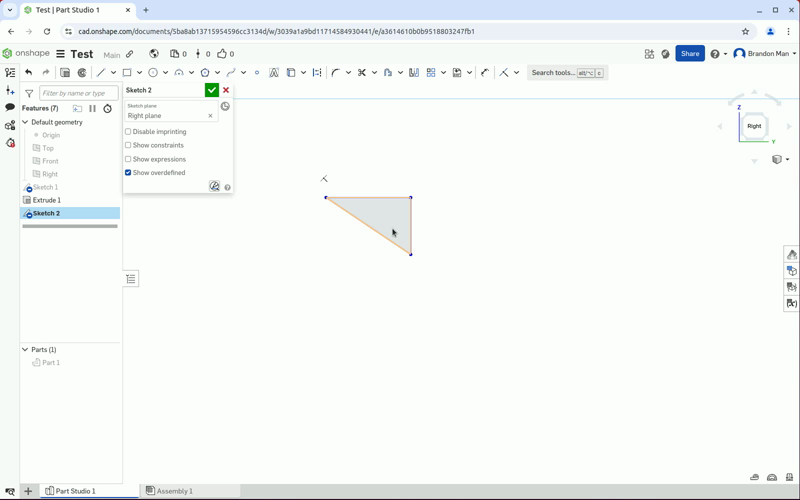
scroll(6)
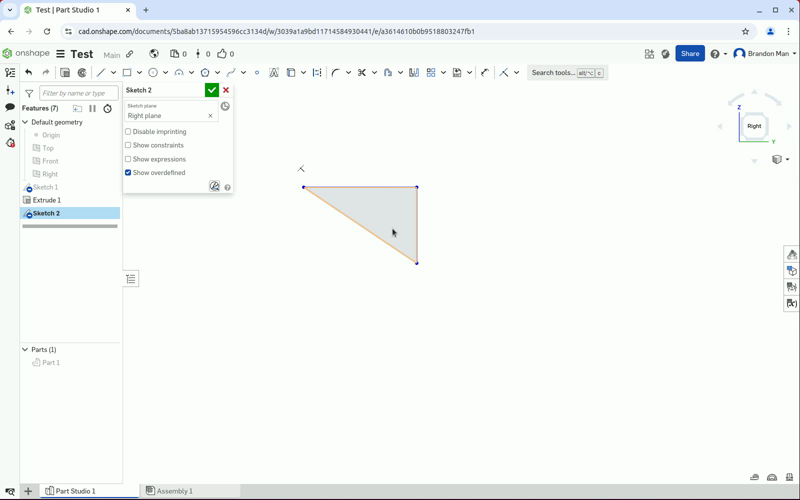
scroll(6)
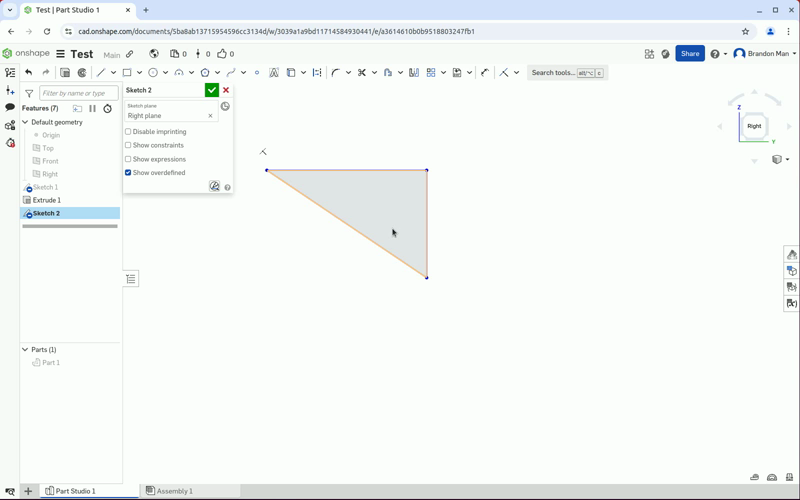
scroll(6)
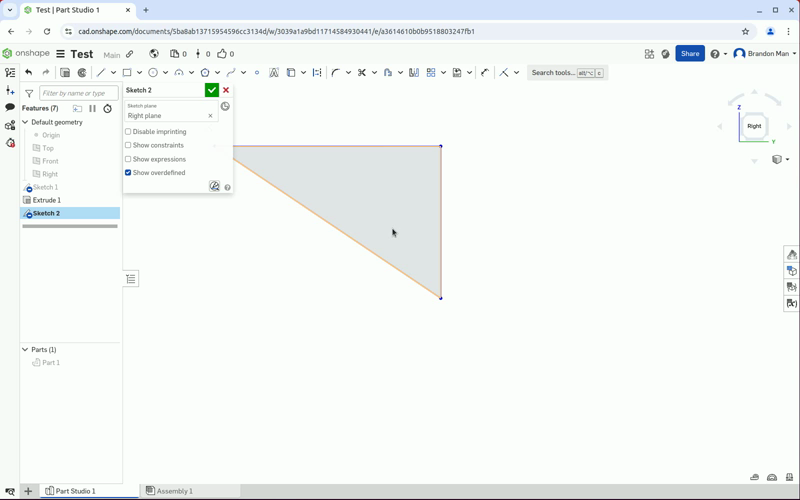
scroll(6)
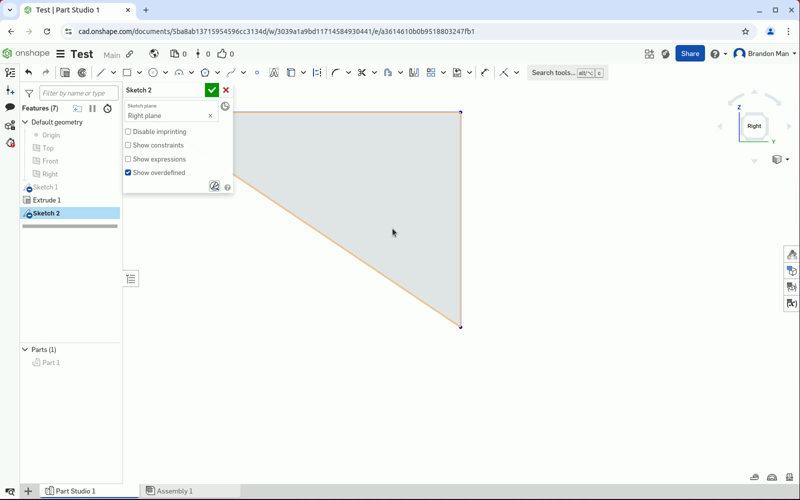
scroll(6)
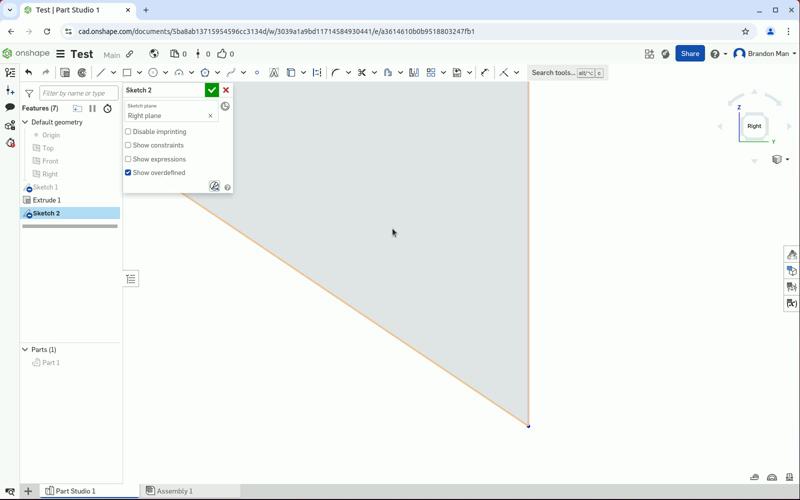
click(392, 228)
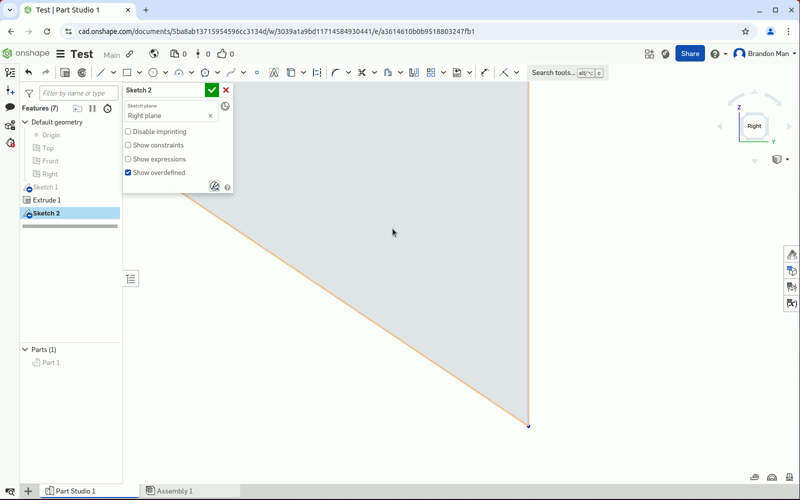
scroll(-6)
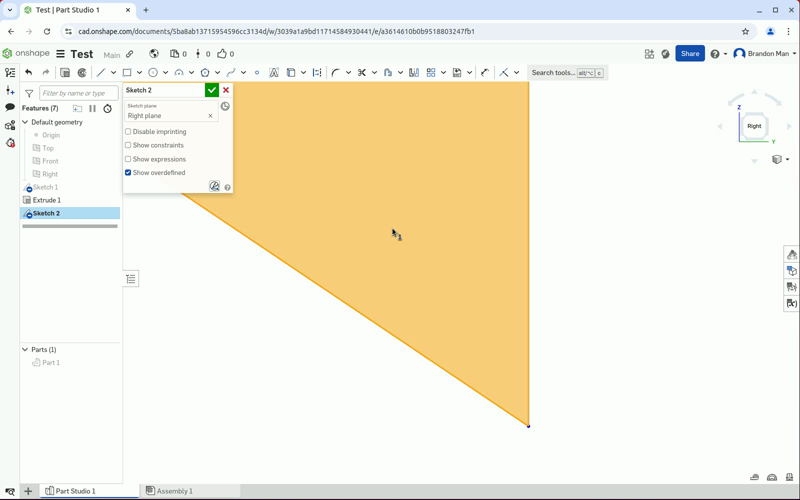
scroll(-6)
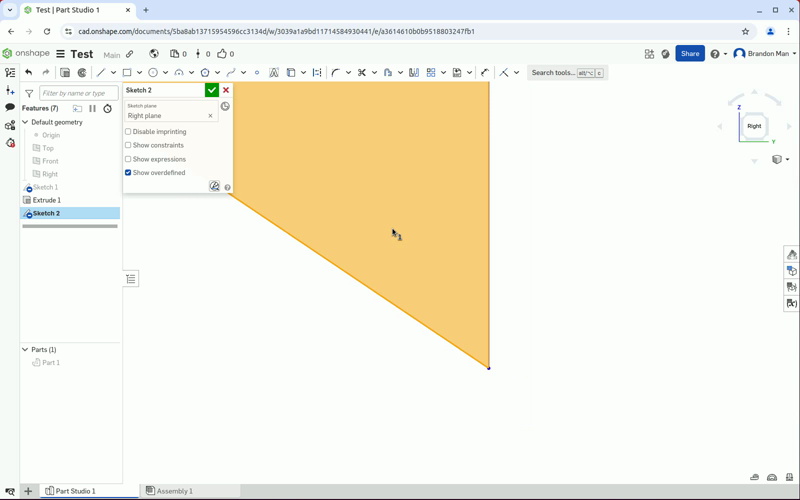
scroll(-6)
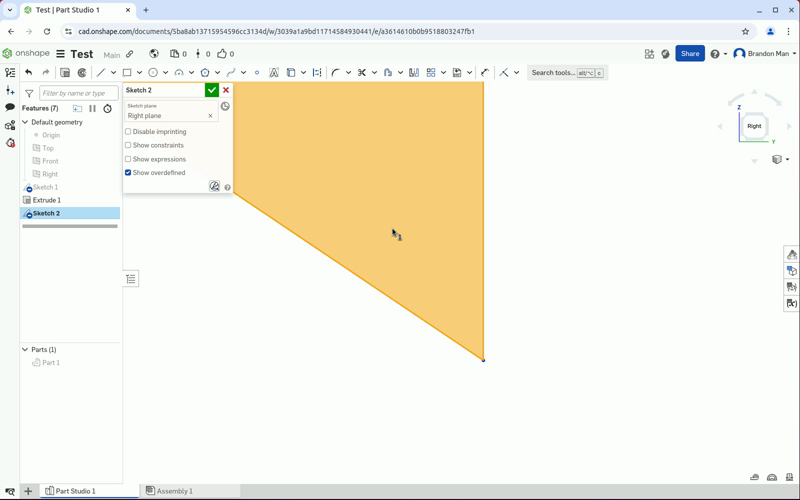
scroll(-6)
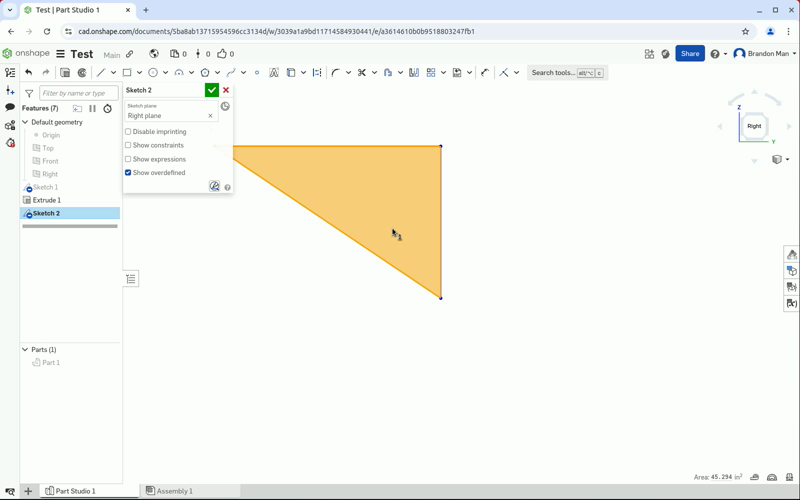
scroll(-6)
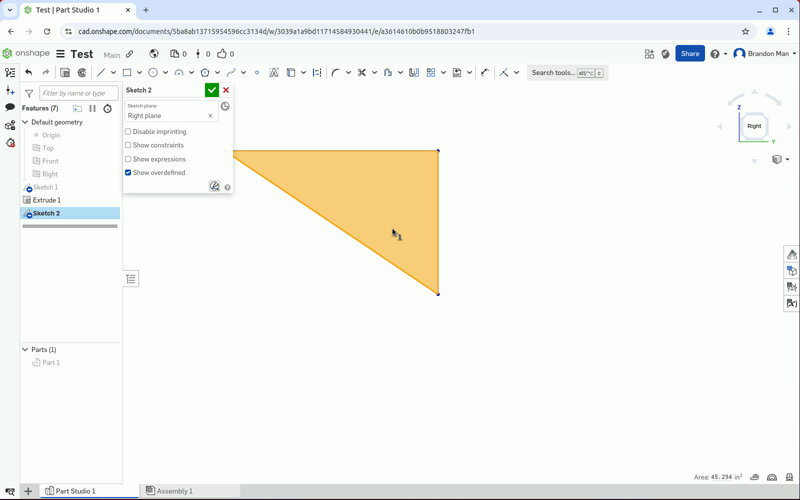
scroll(-6)
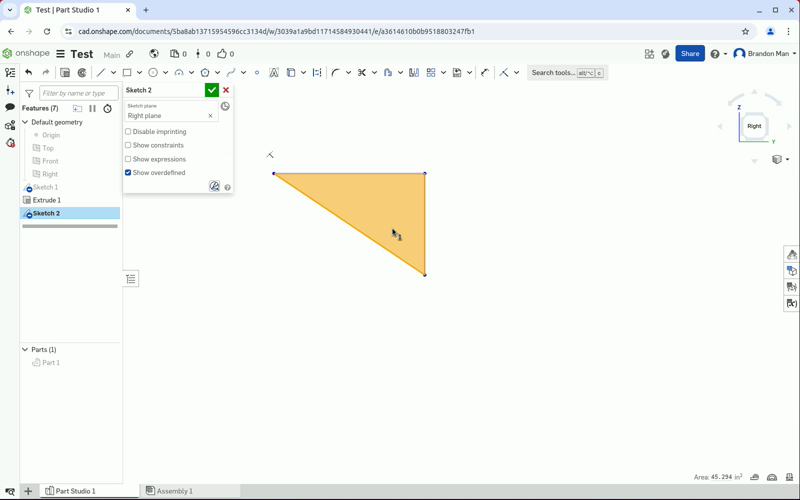
scroll(-6)
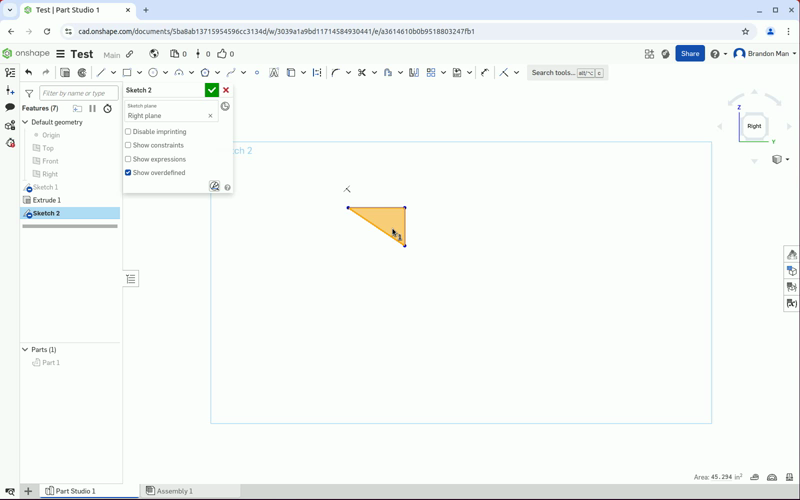
mouse_move(73, 352)
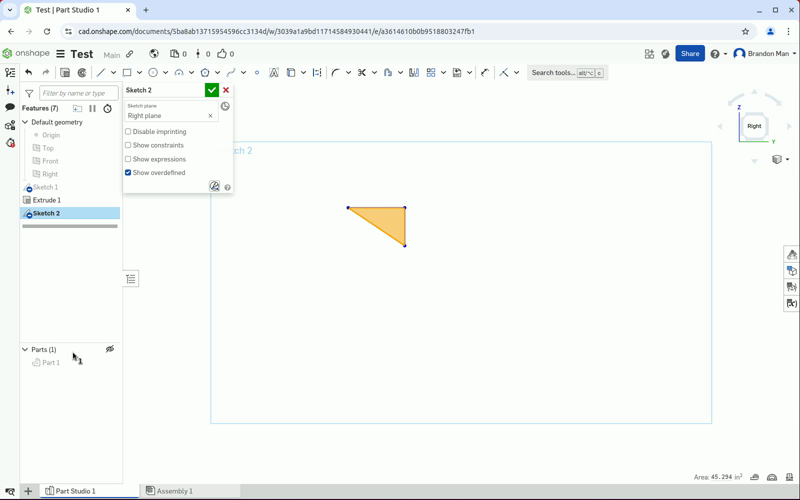
key(shift+y)
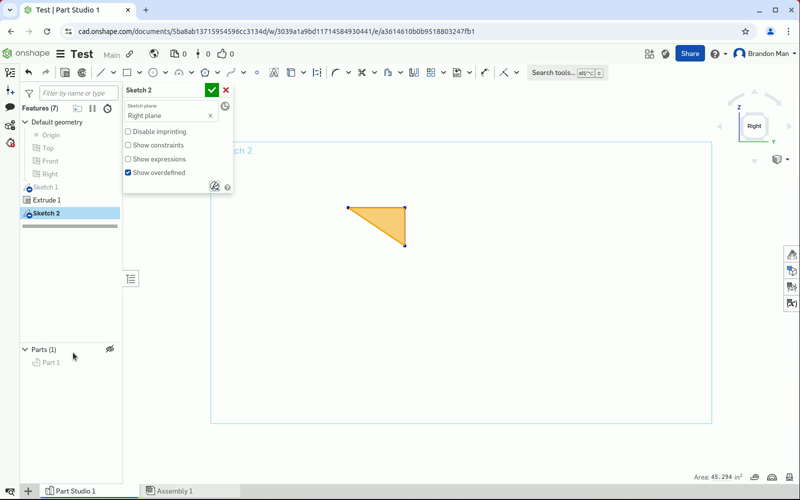
key(shift+e)
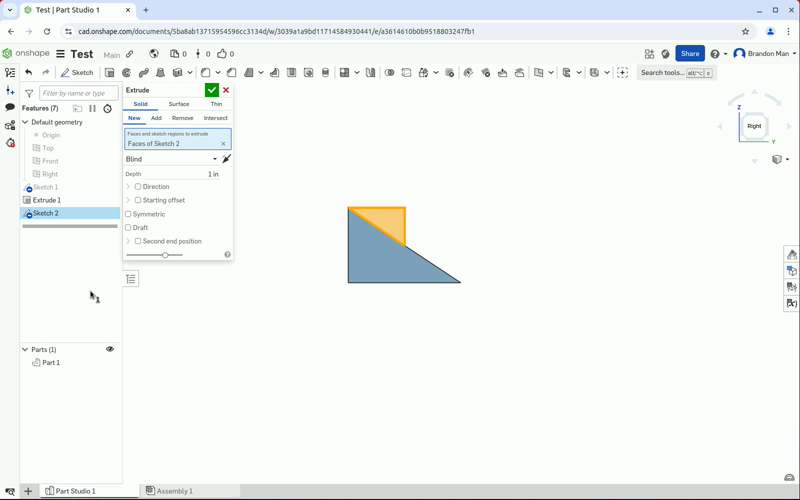
mouse_move(143, 106)
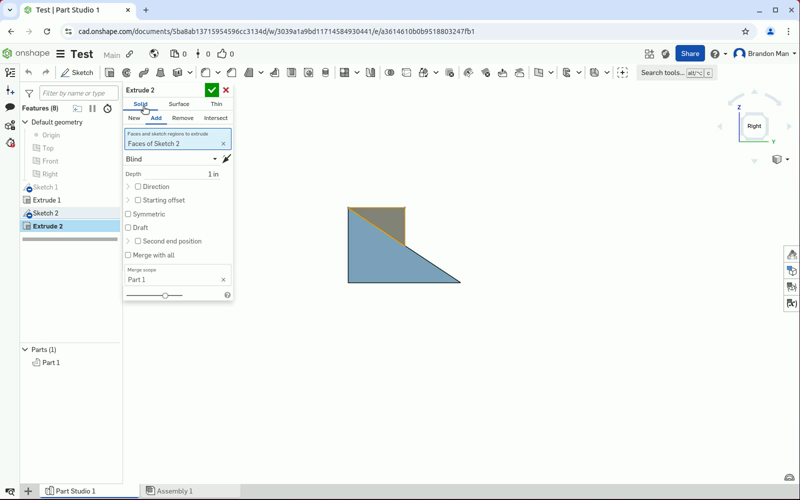
click(143, 106)
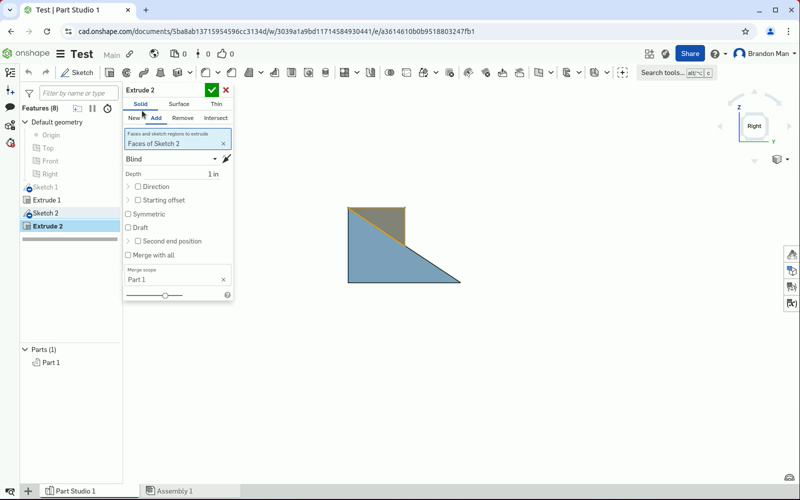
mouse_move(137, 120)
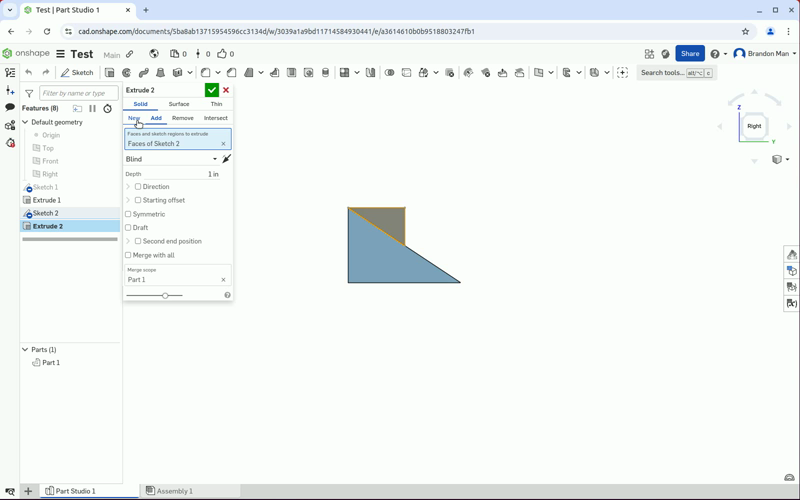
click(137, 120)
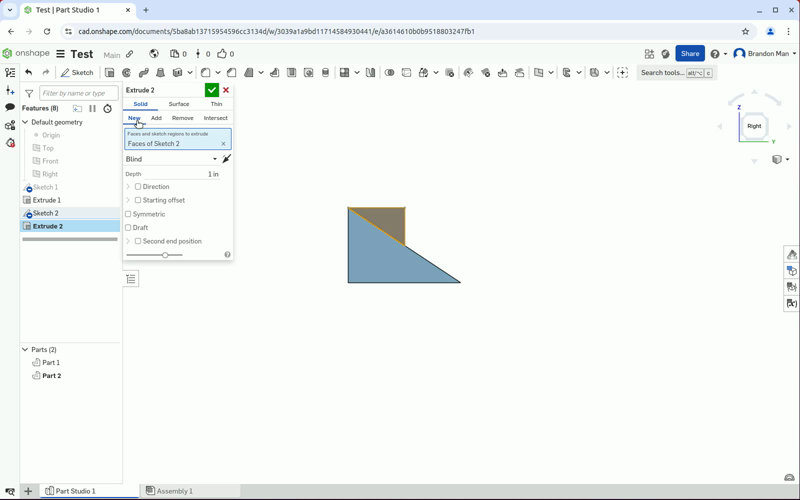
key(tab, 4)
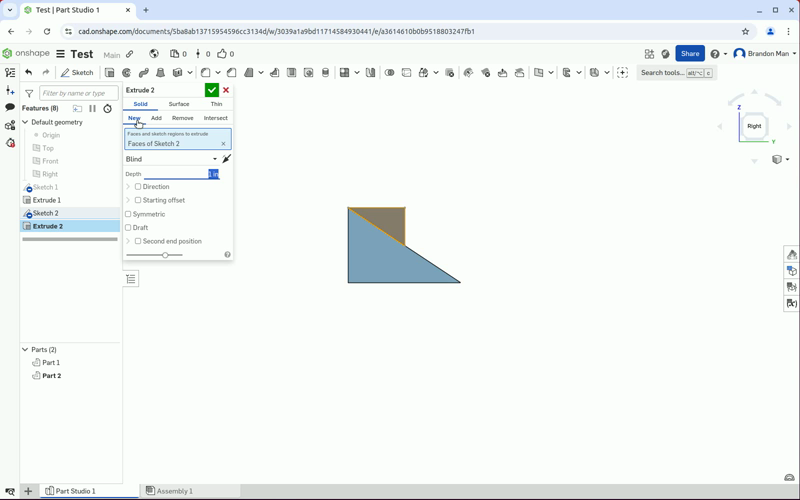
text(7.703)
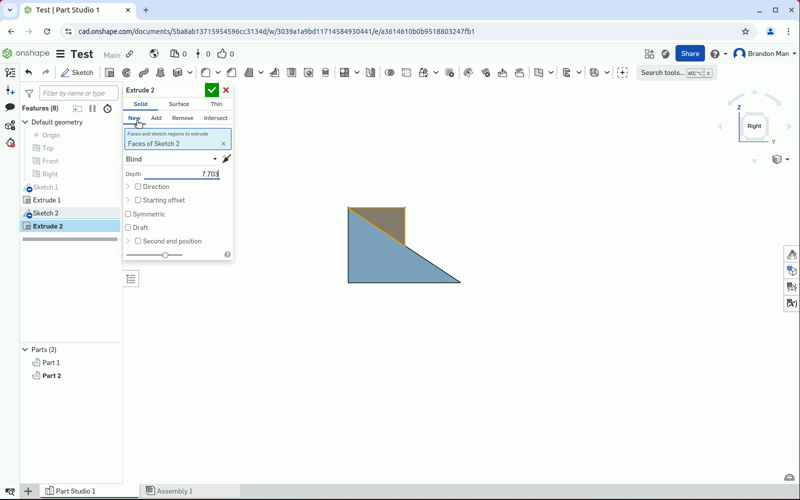
key(enter)
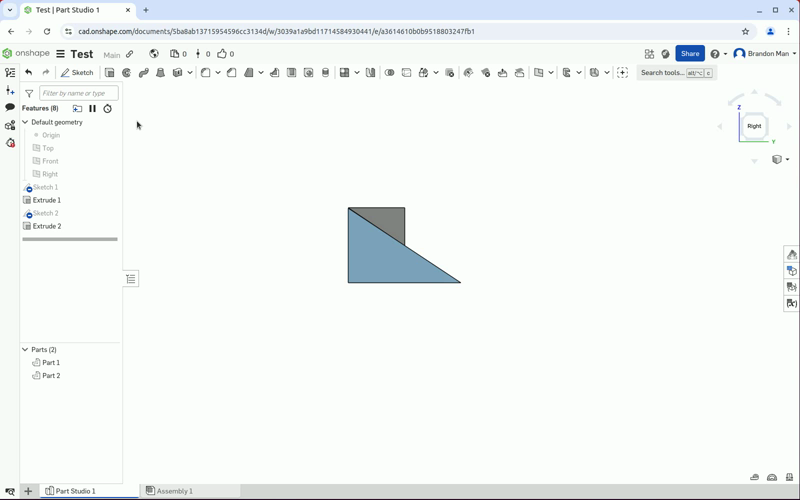
key(shift+h)
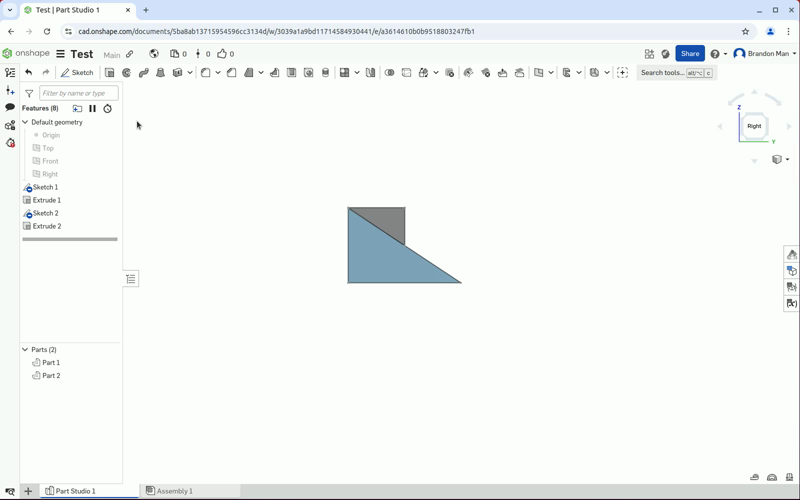
key(shift+h)
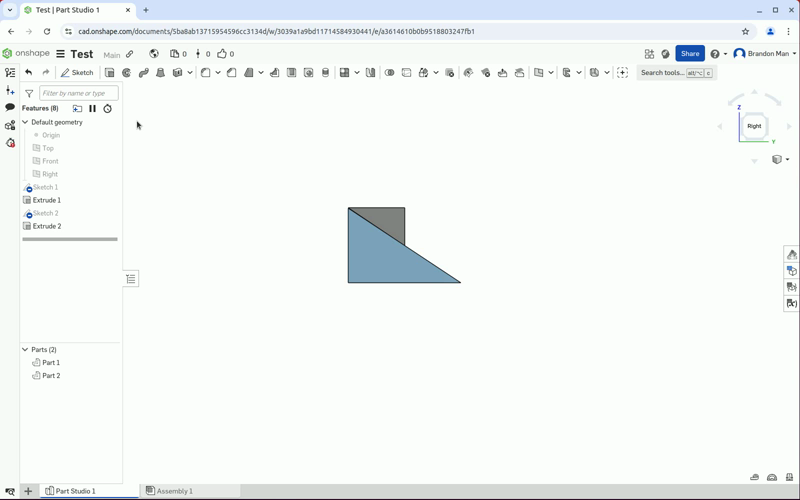
mouse_move(73, 189)
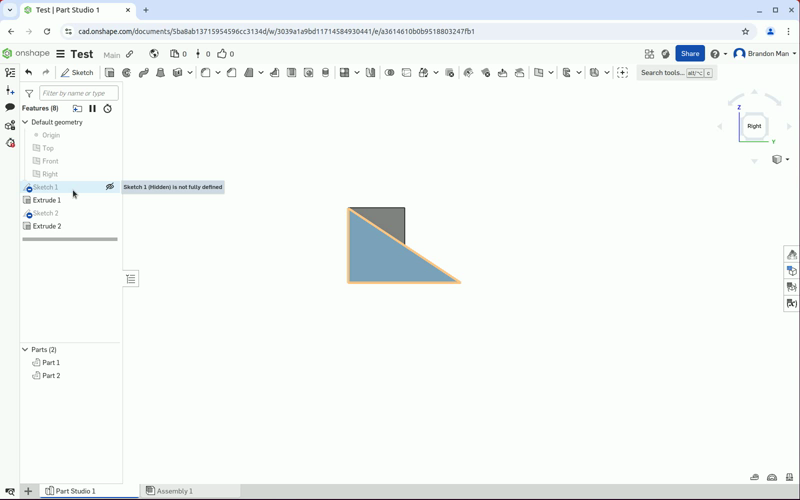
click(73, 189)
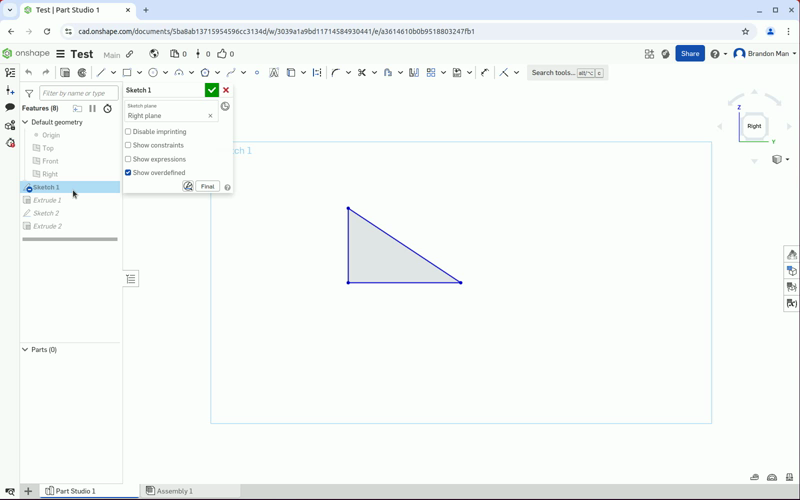
mouse_move(229, 92)
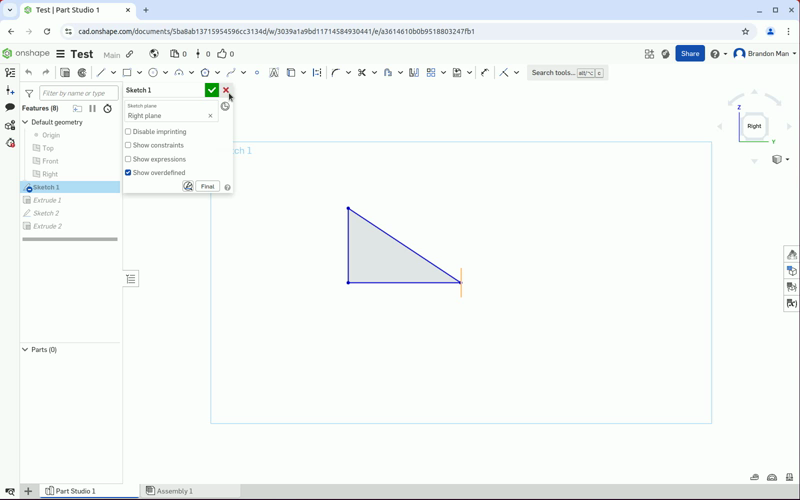
click(229, 92)
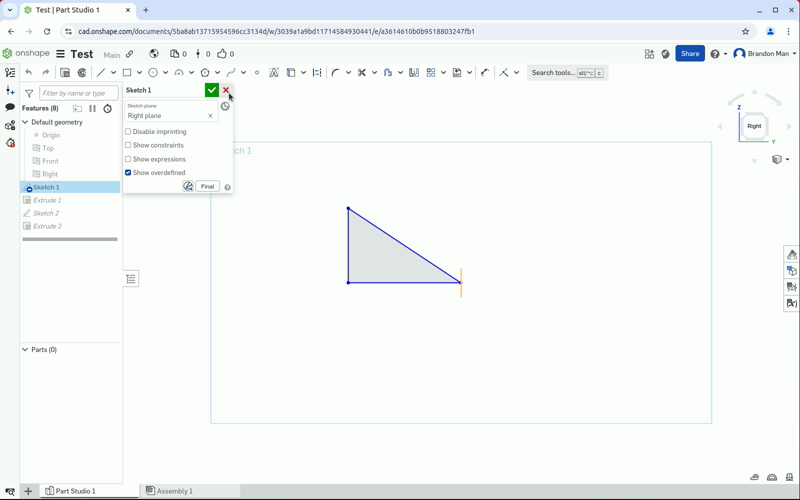
key(shift+s)
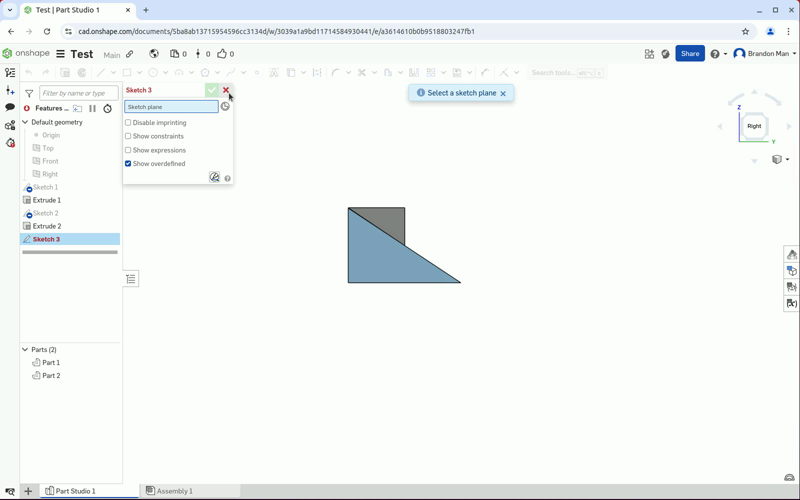
mouse_move(73, 176)
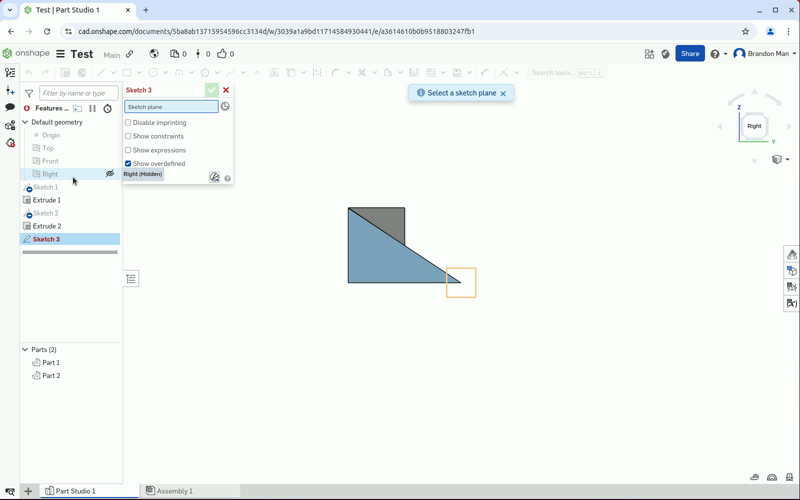
click(73, 176)
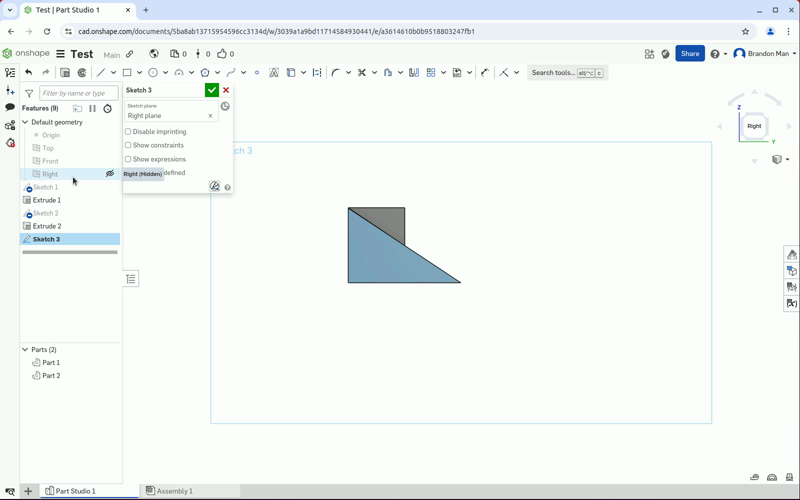
mouse_move(73, 352)
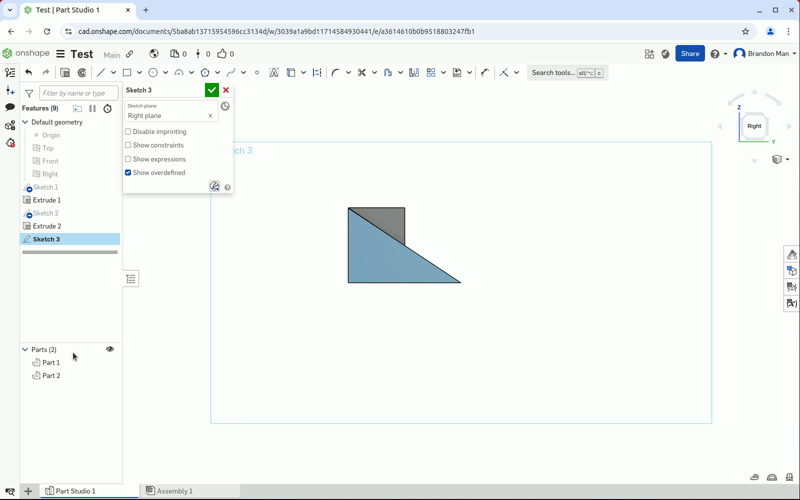
key(y)
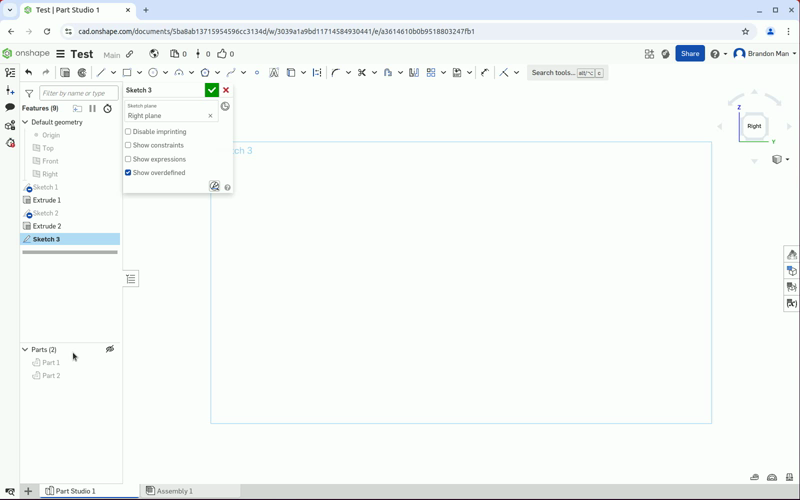
key(l)
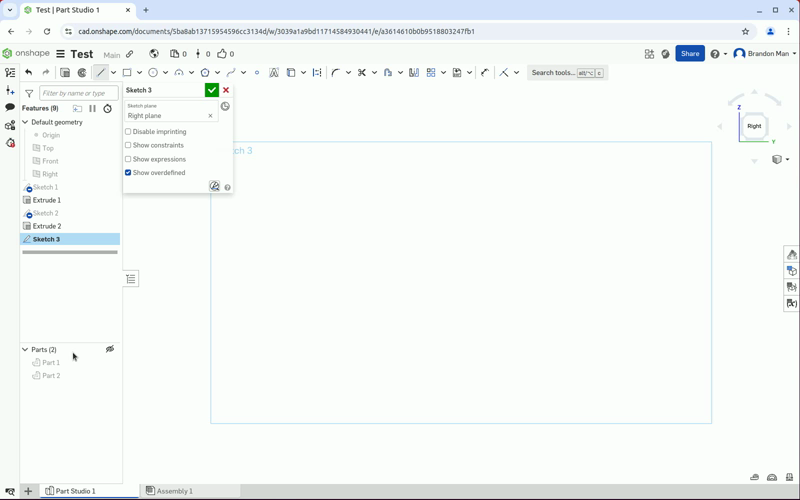
key_down(shift)
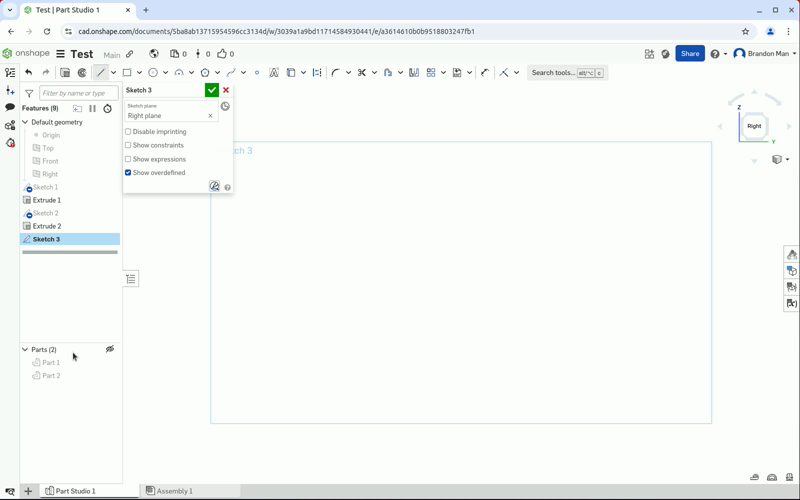
mouse_move(404, 245)
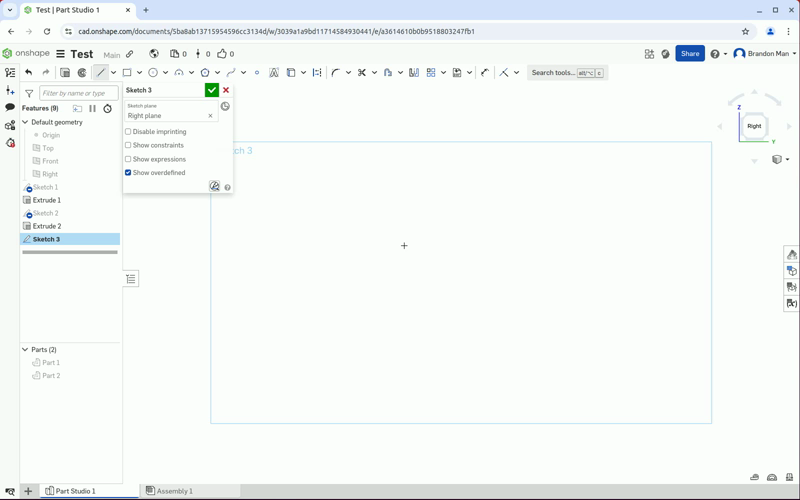
click(404, 245)
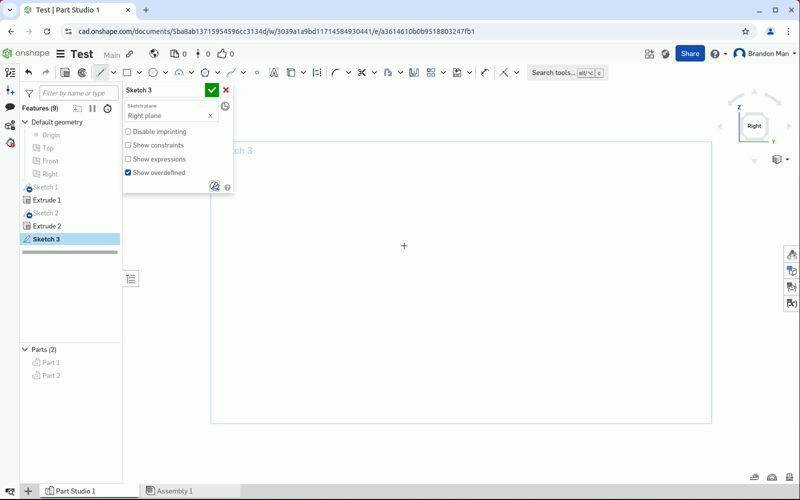
key_up(shift)
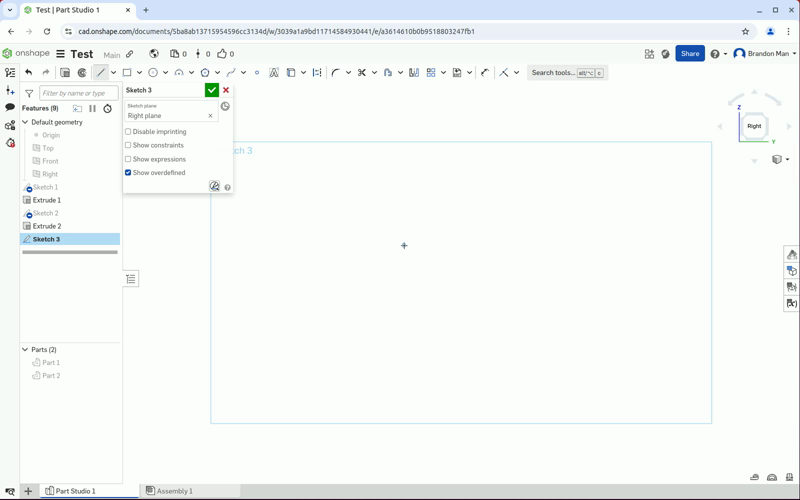
key_down(shift)
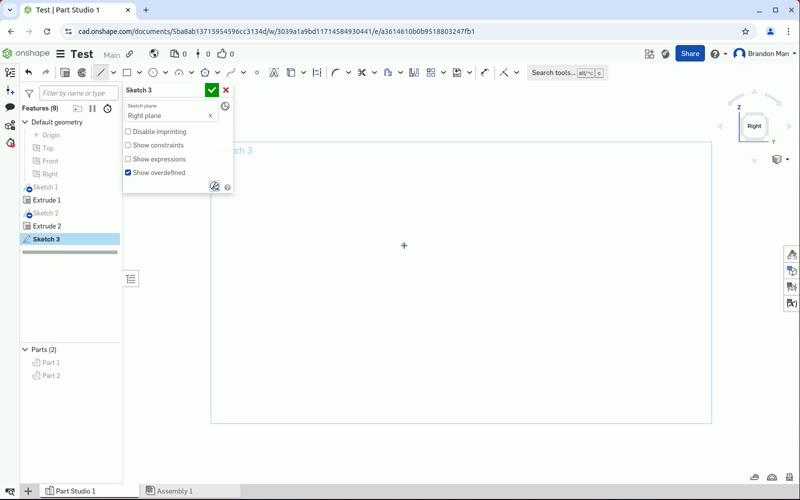
mouse_move(461, 283)
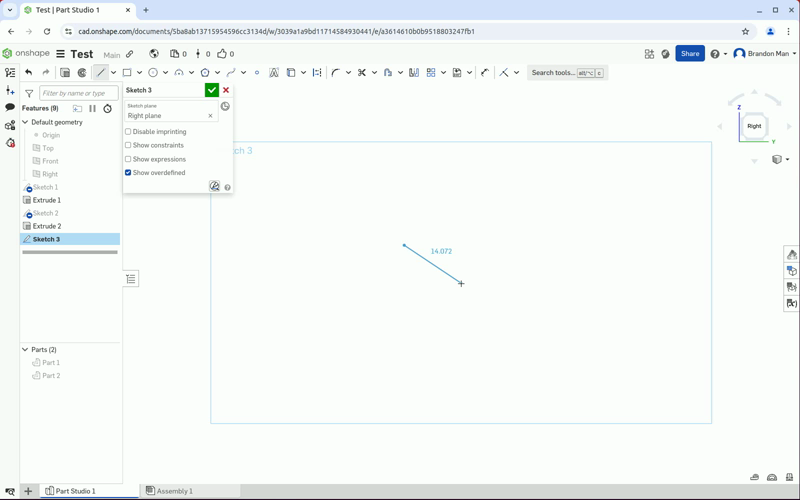
click(461, 283)
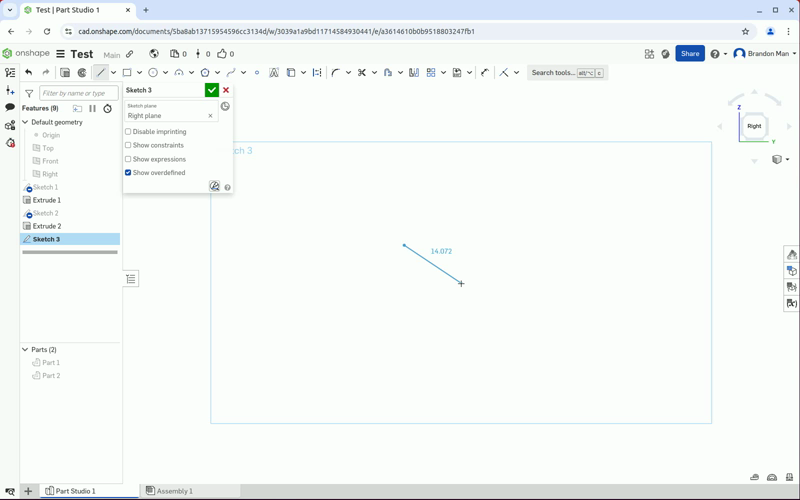
key_up(shift)
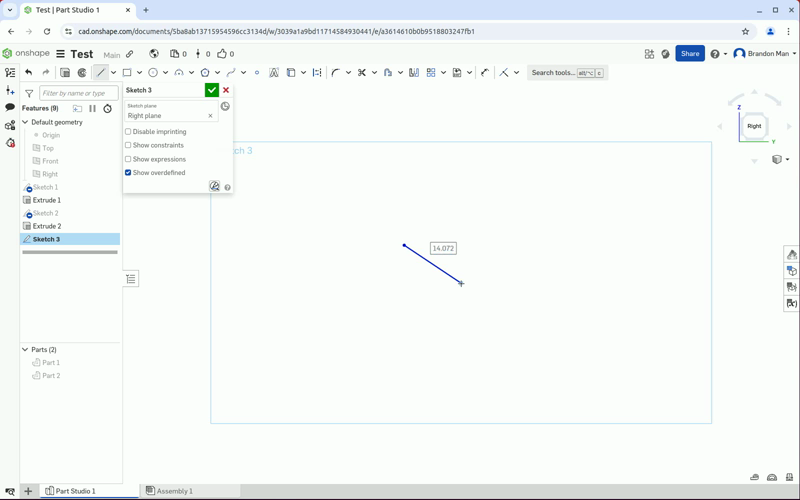
key_down(shift)
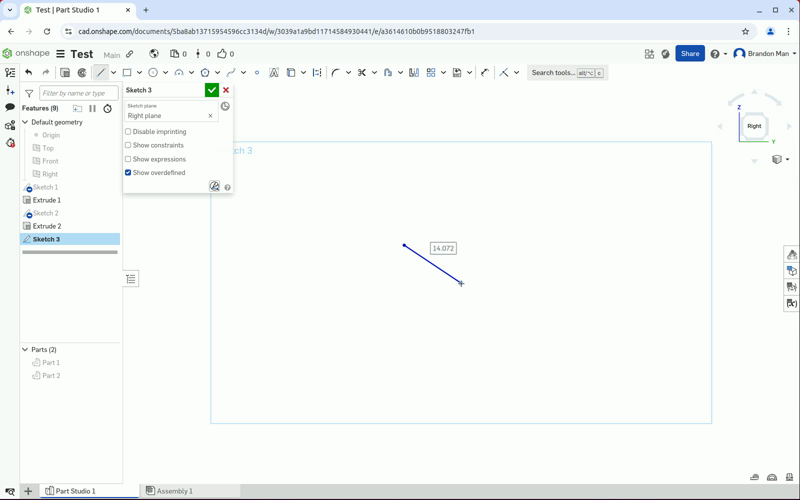
mouse_move(491, 283)
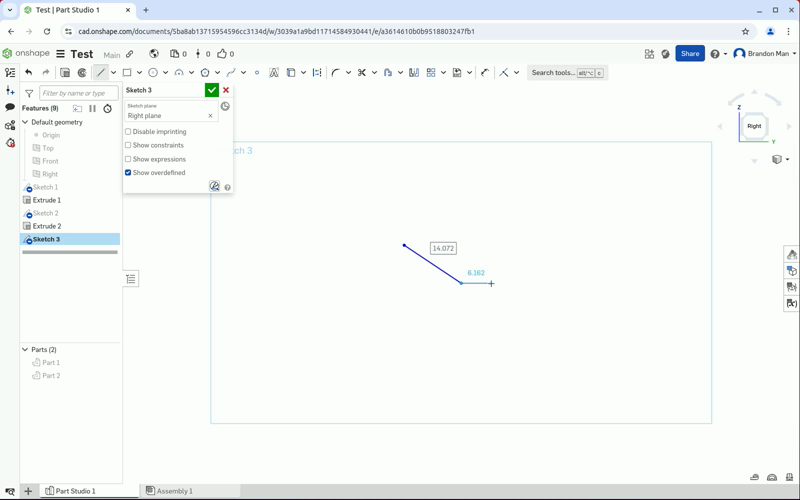
mouse_move(461, 245)
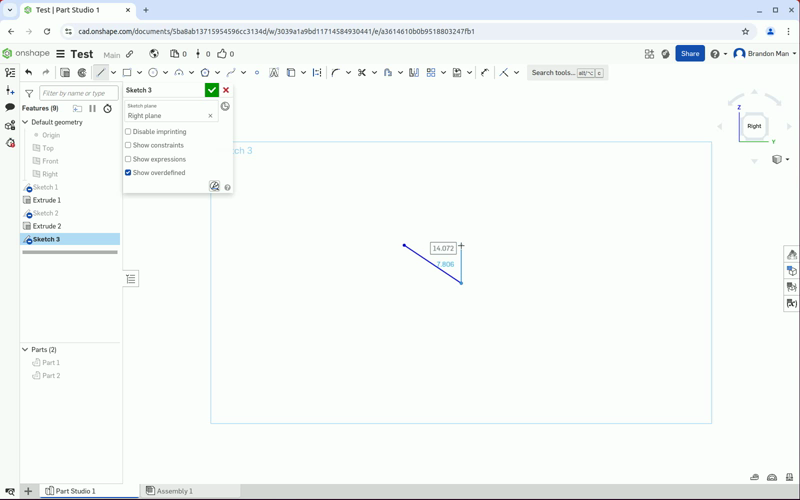
click(461, 245)
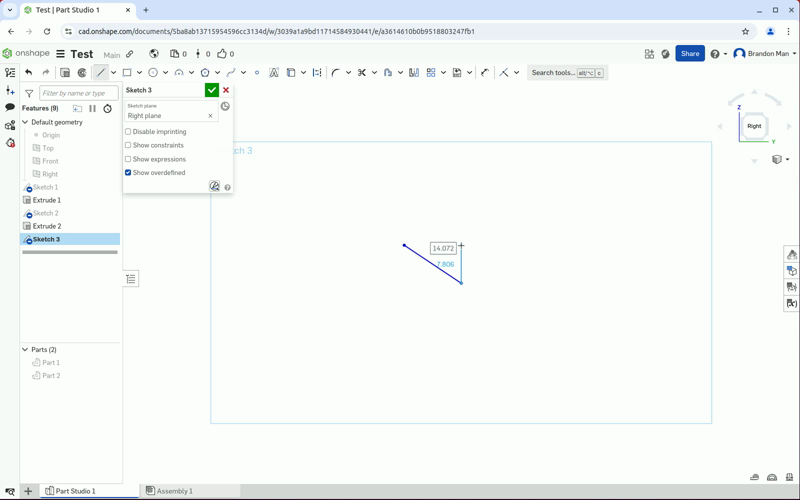
key_up(shift)
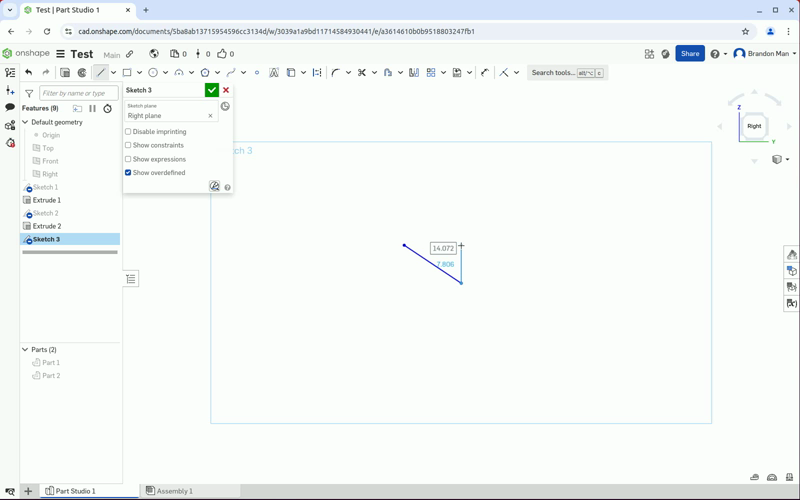
mouse_move(491, 245)
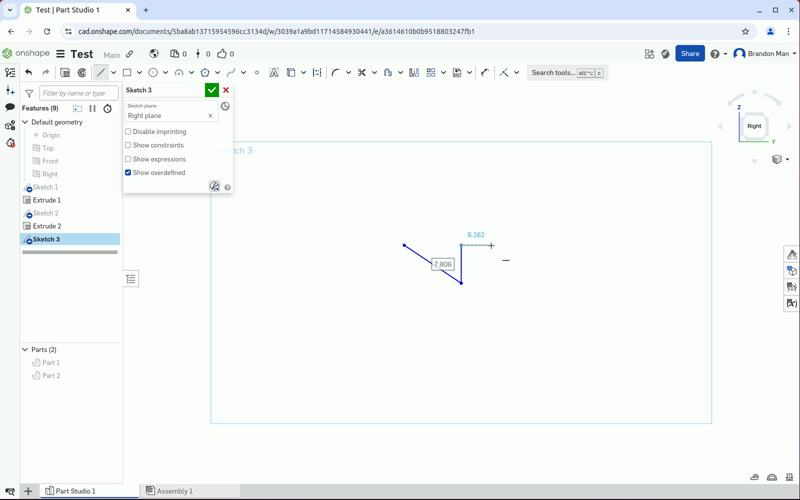
key_down(shift)
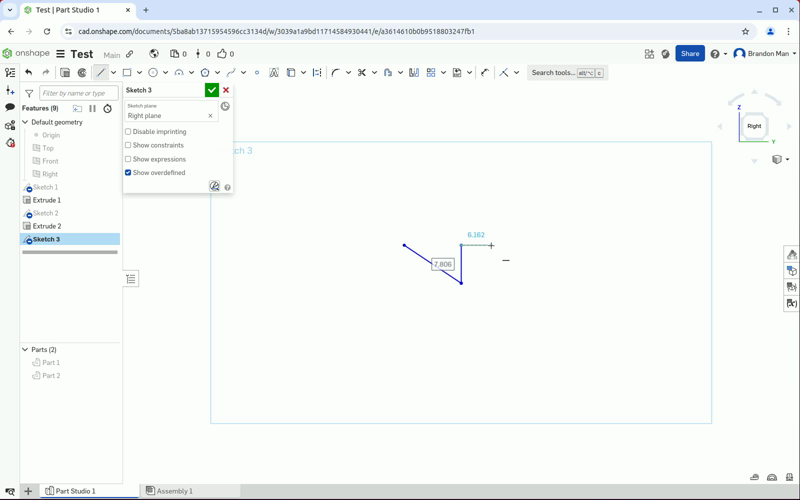
mouse_move(404, 245)
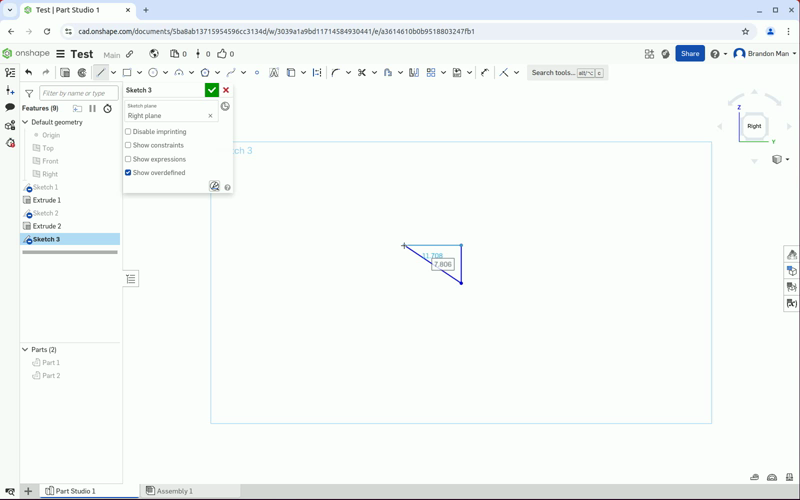
key_up(shift)
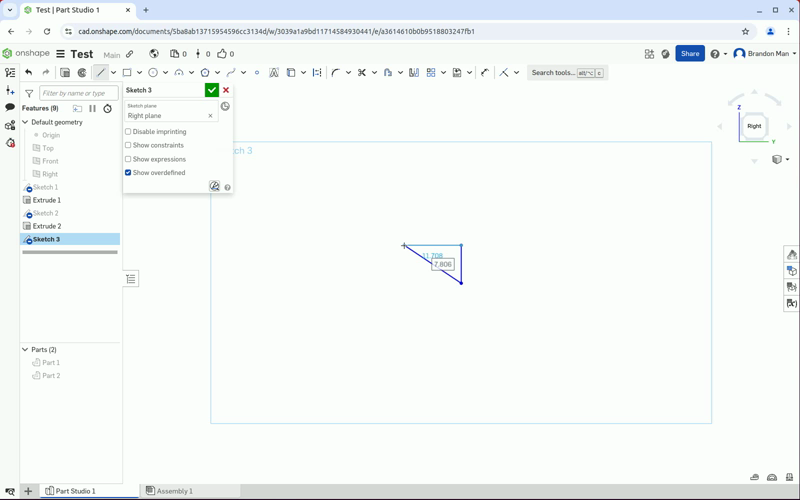
click(404, 245)
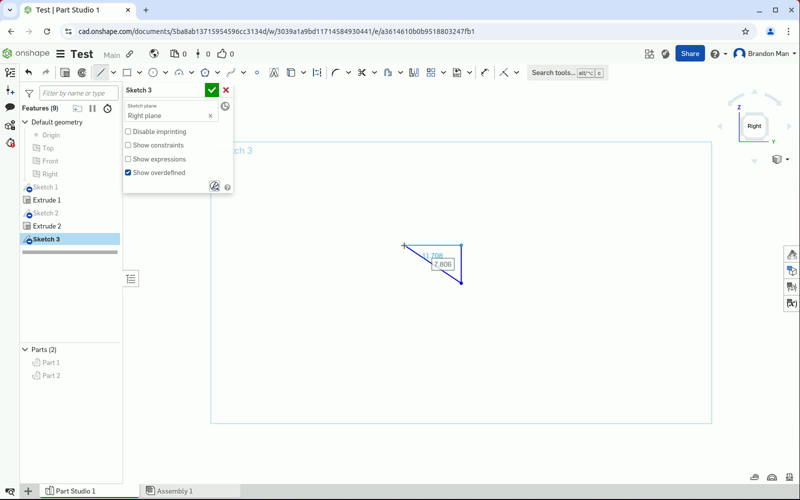
key(esc)
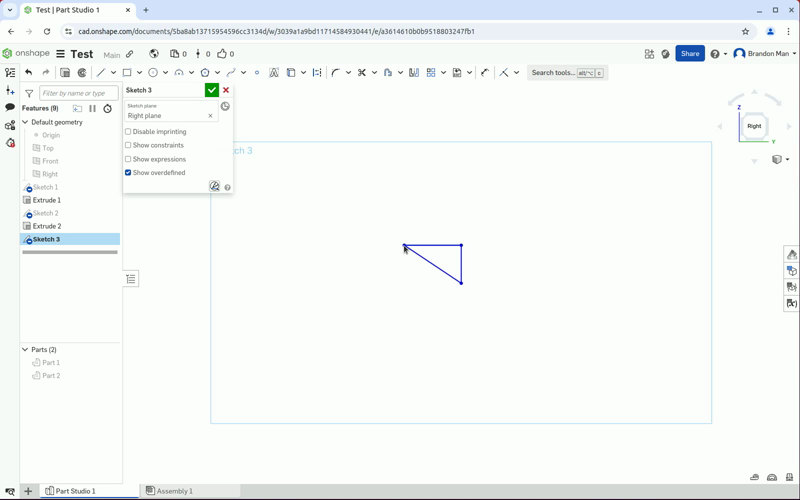
mouse_move(454, 251)
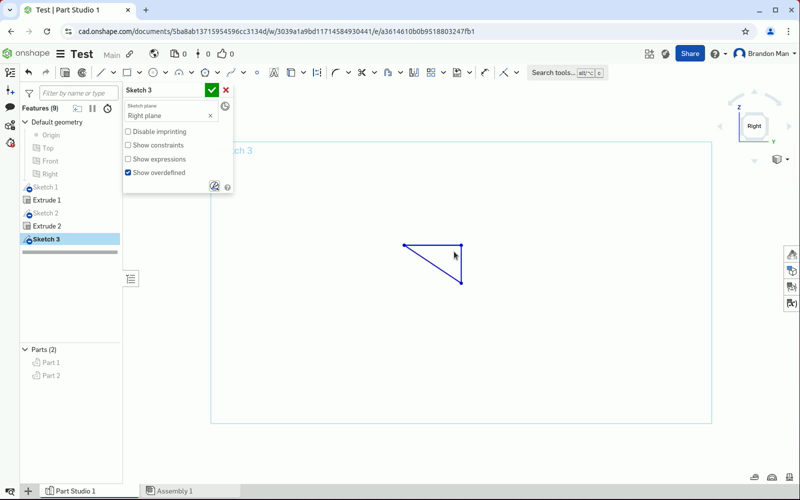
scroll(6)
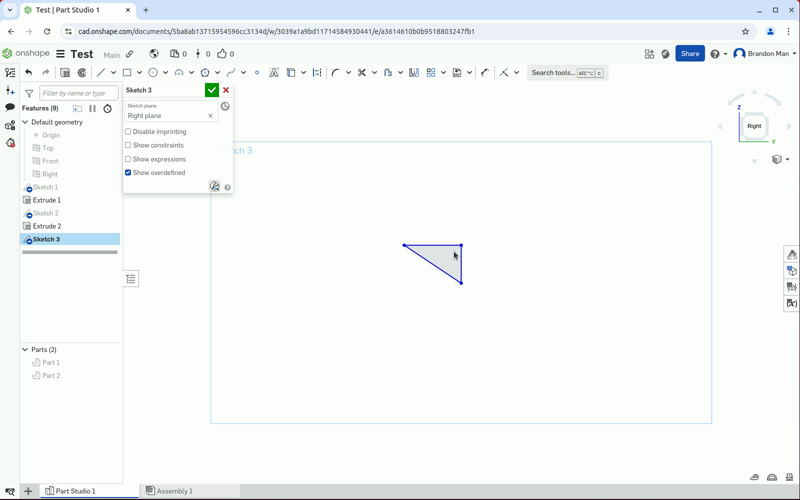
scroll(6)
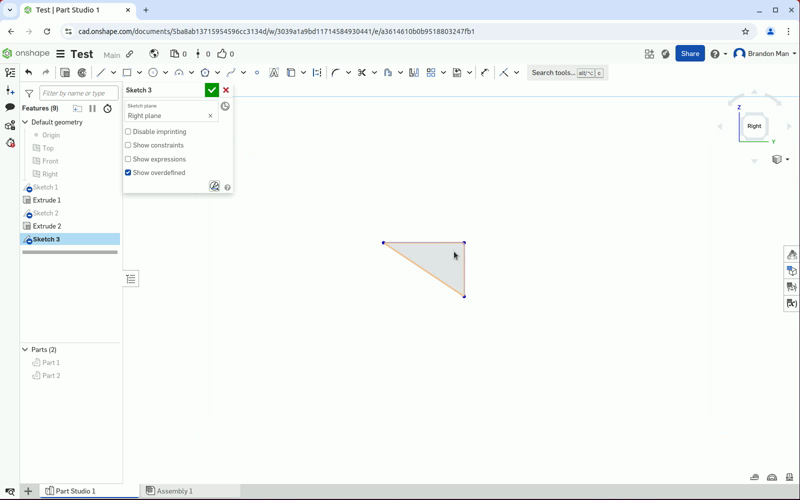
scroll(6)
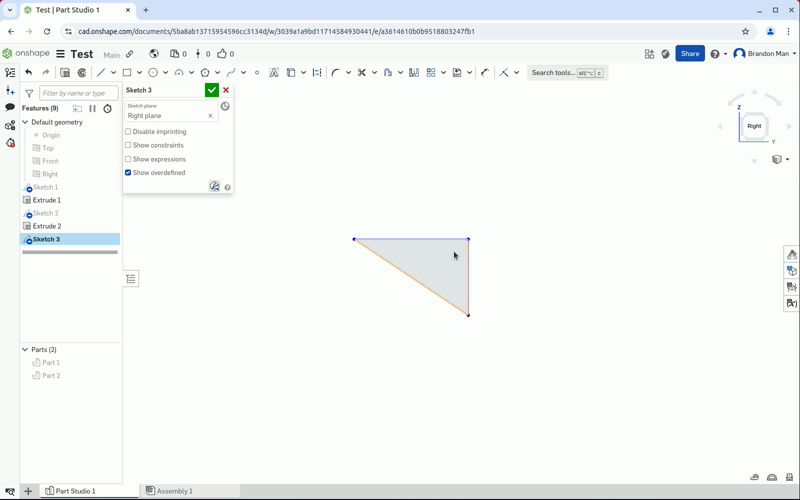
scroll(6)
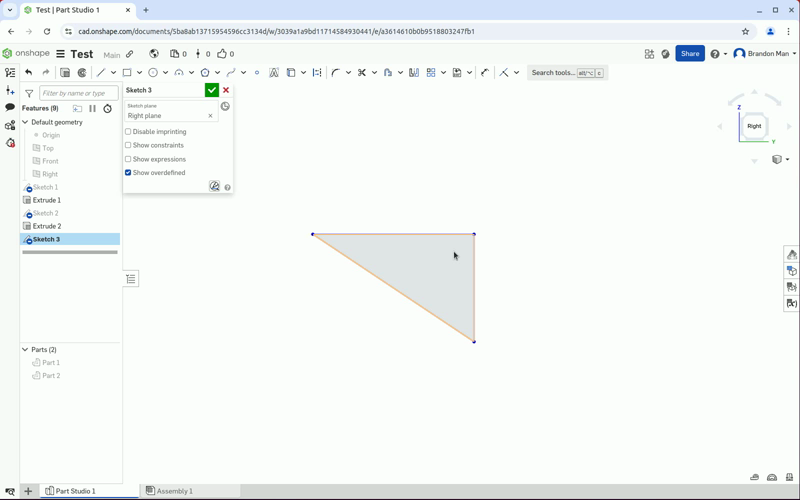
scroll(6)
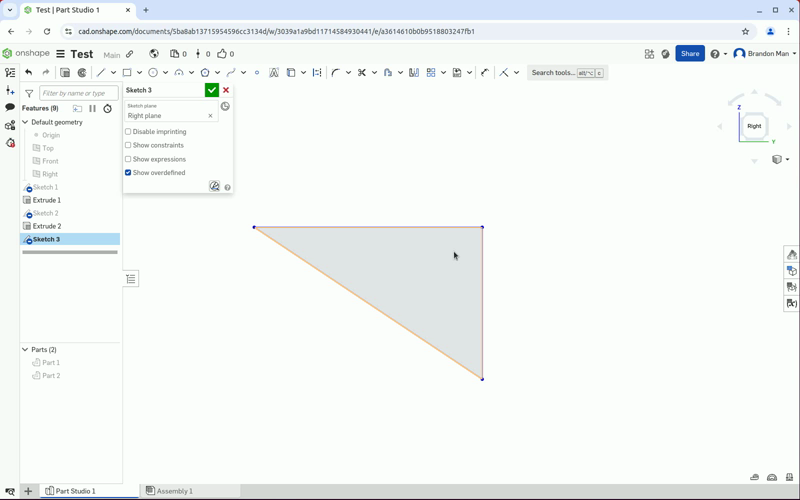
scroll(6)
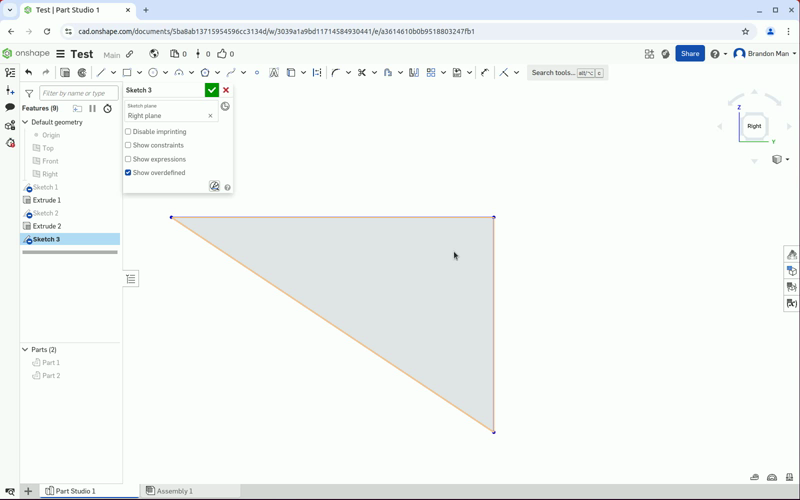
scroll(6)
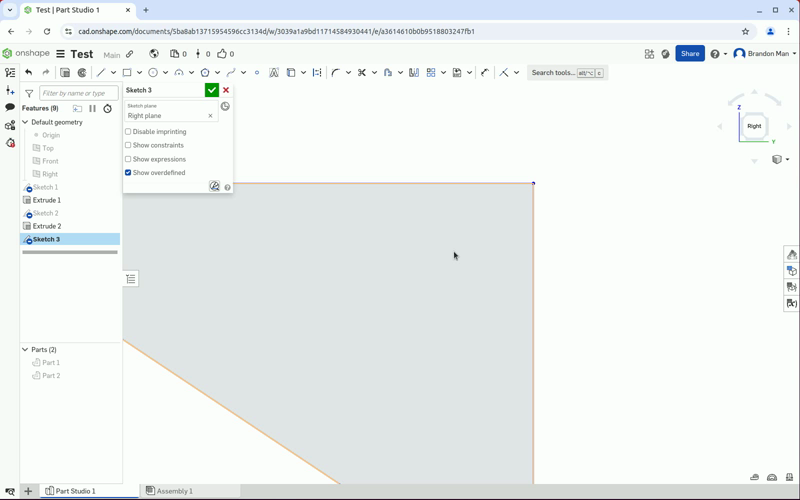
click(454, 251)
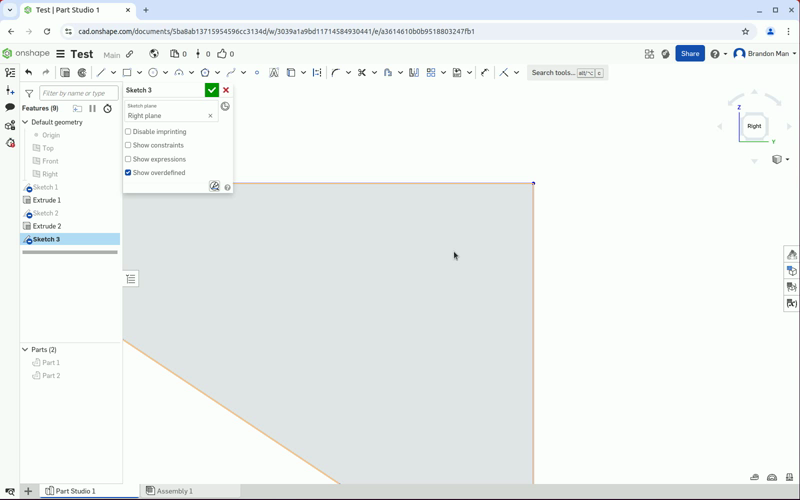
scroll(-6)
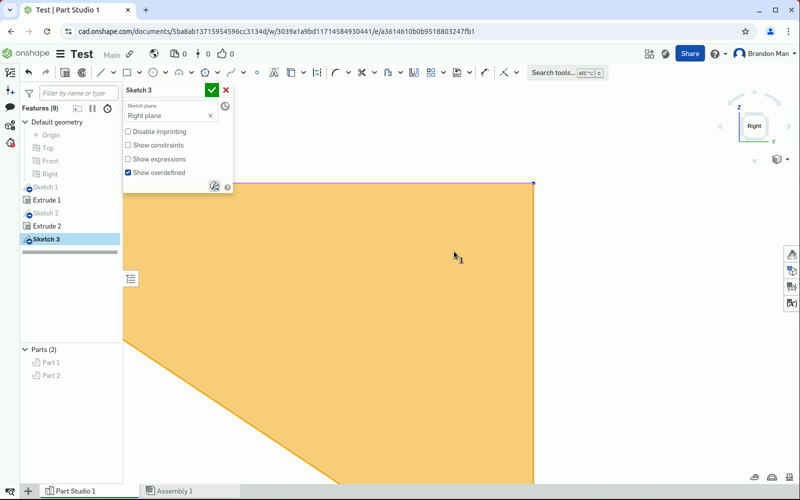
scroll(-6)
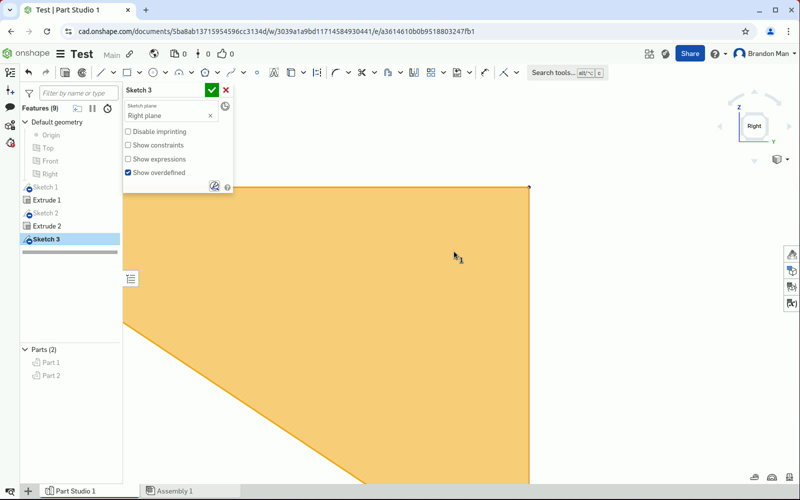
scroll(-6)
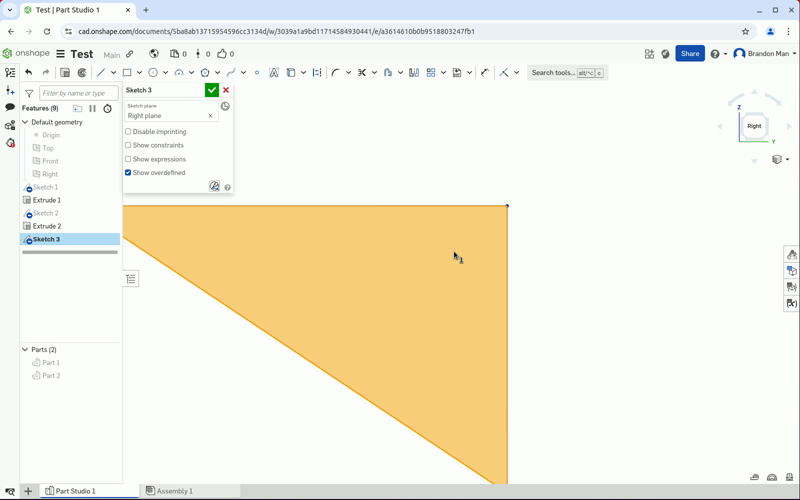
scroll(-6)
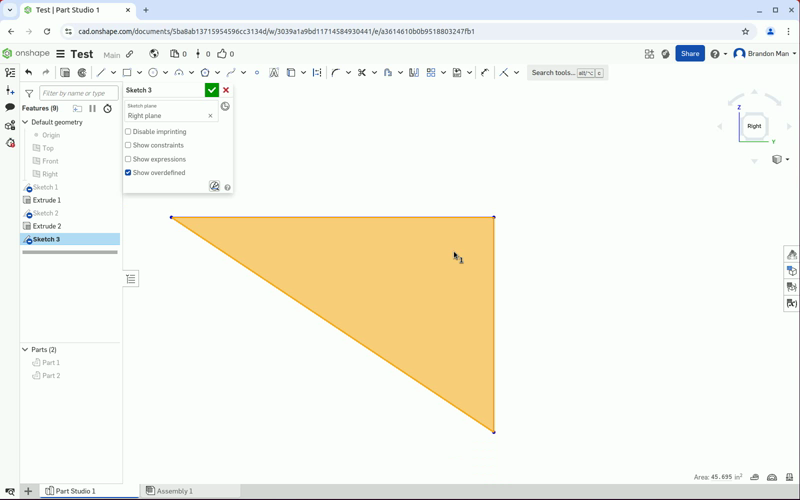
scroll(-6)
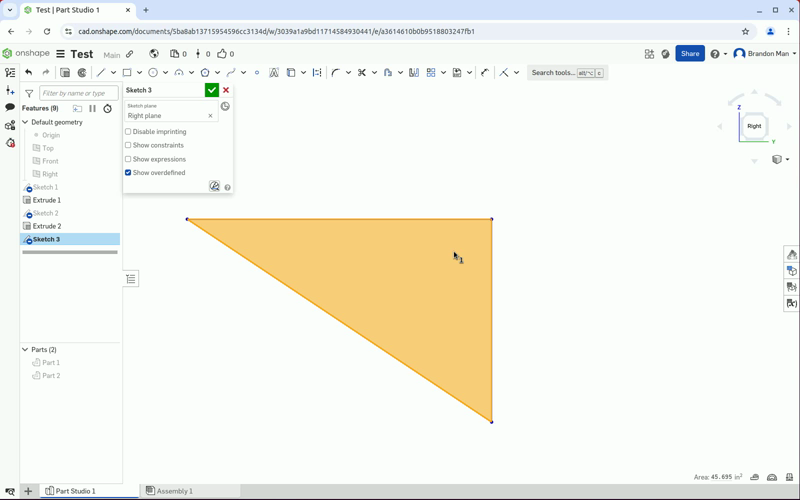
scroll(-6)
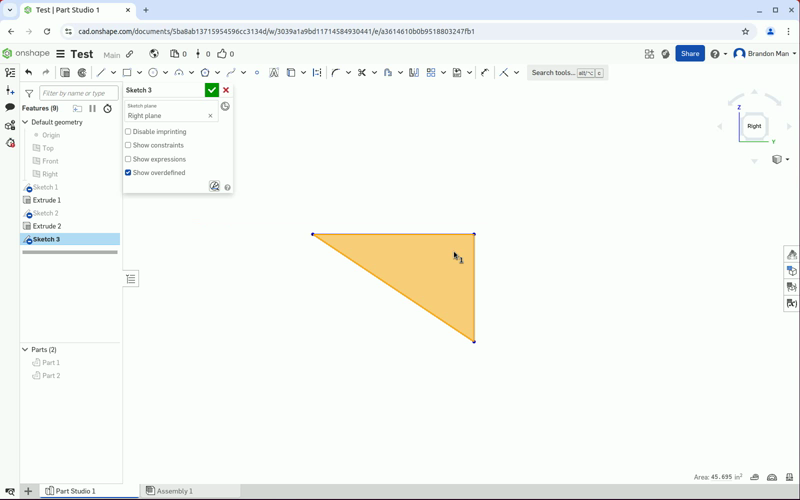
scroll(-6)
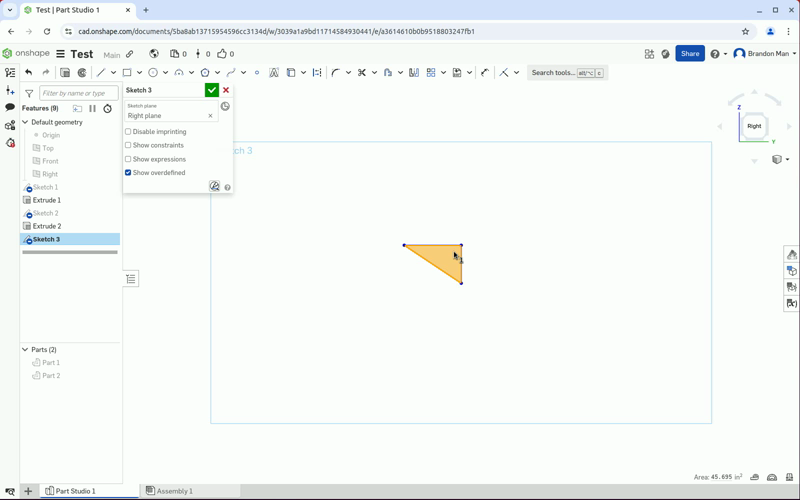
mouse_move(73, 352)
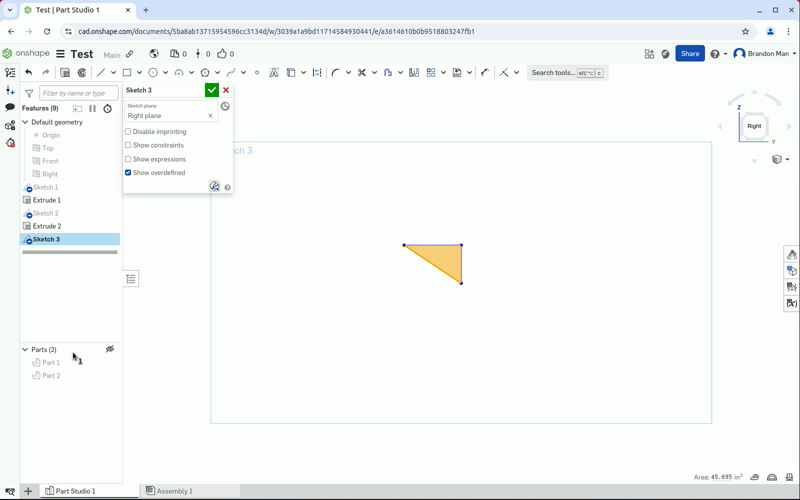
key(shift+y)
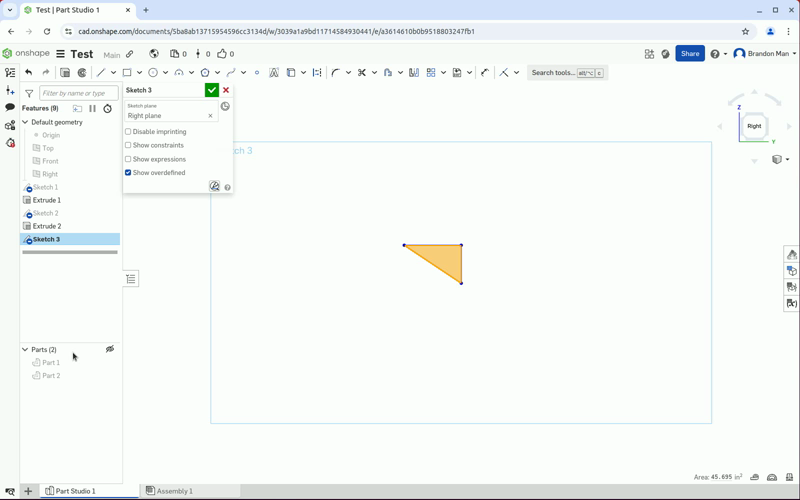
key(shift+e)
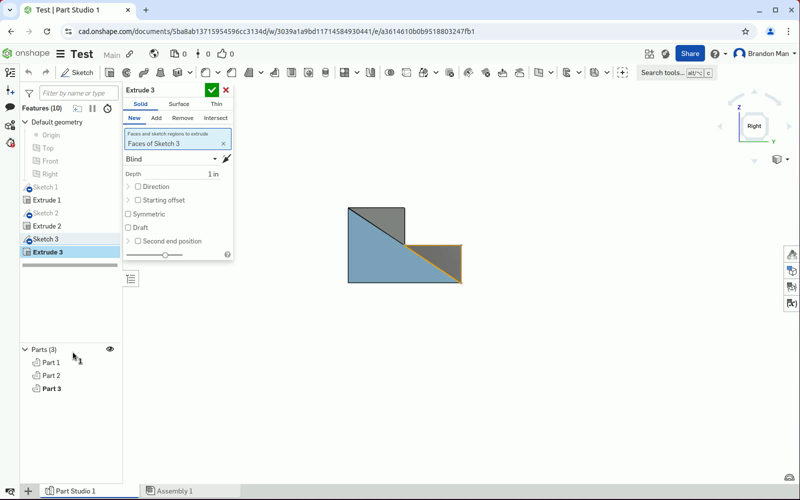
mouse_move(143, 106)
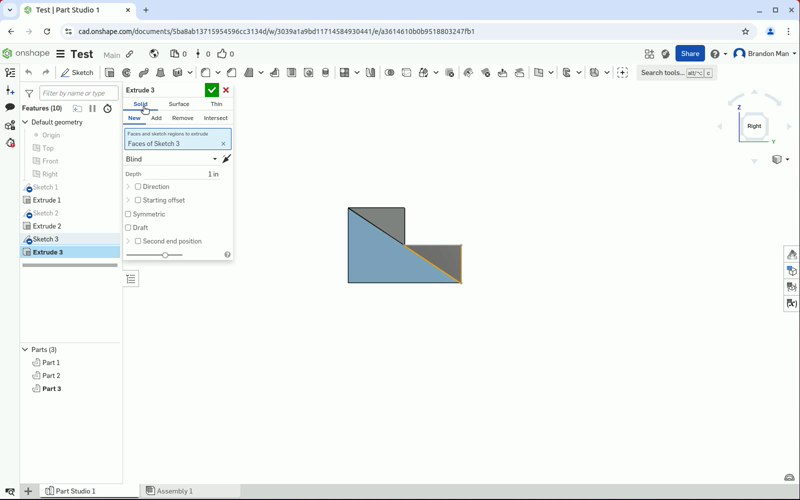
click(143, 106)
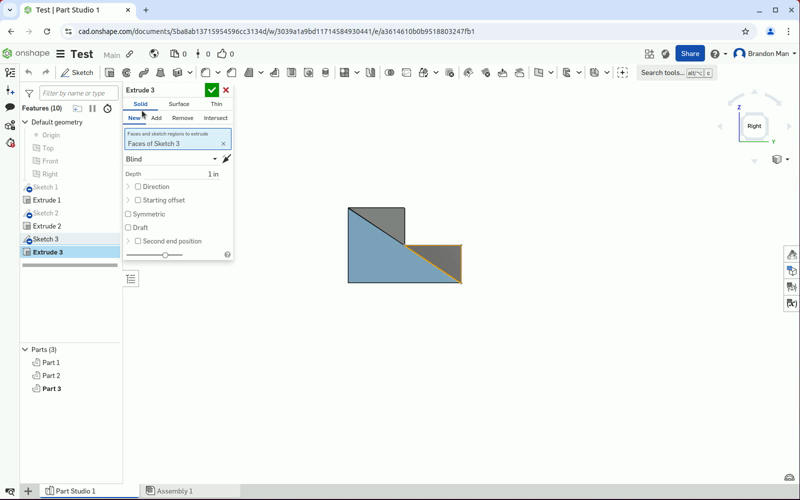
mouse_move(137, 120)
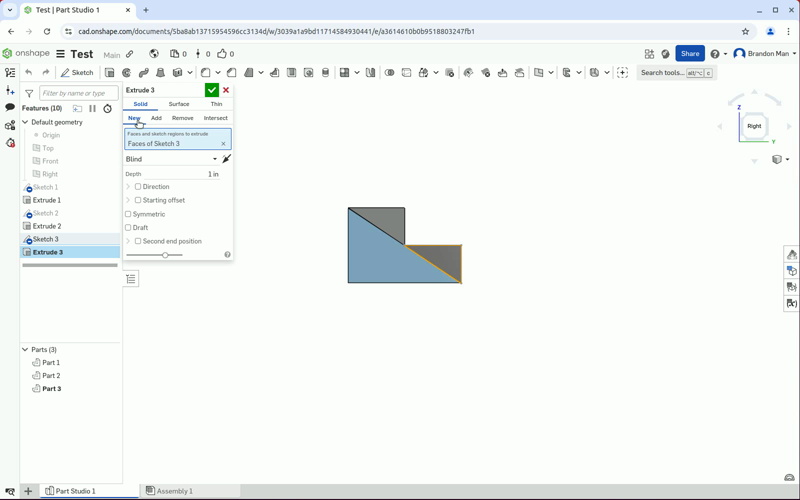
click(137, 120)
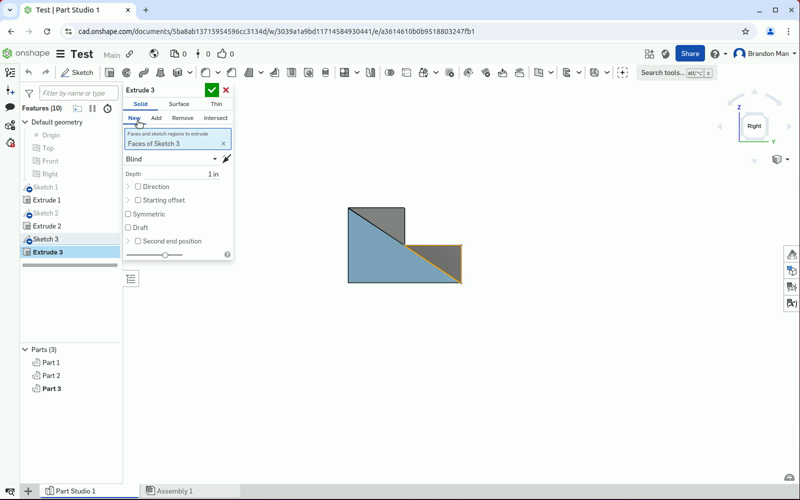
key(tab, 4)
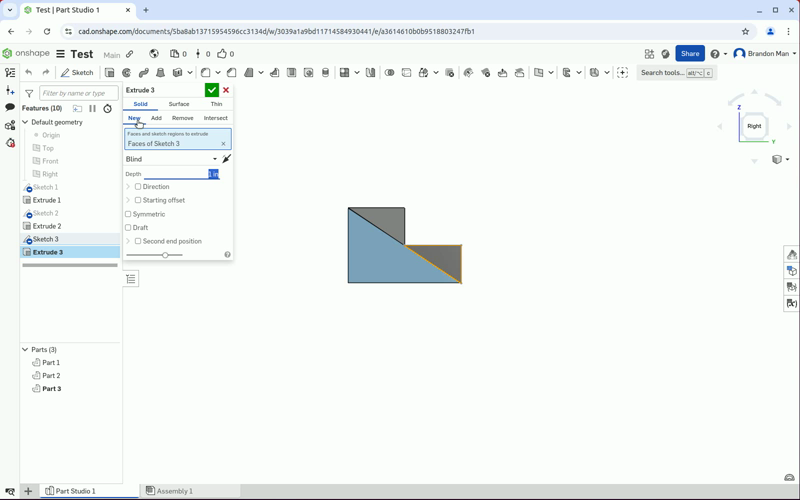
text(7.703)
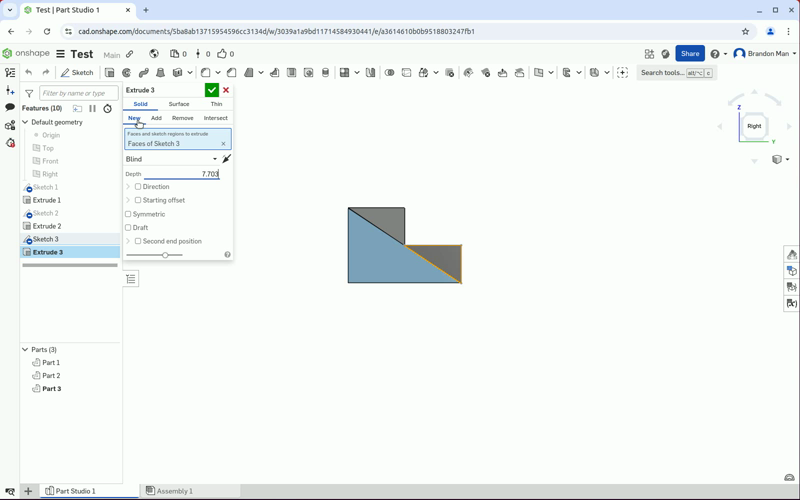
key(enter)
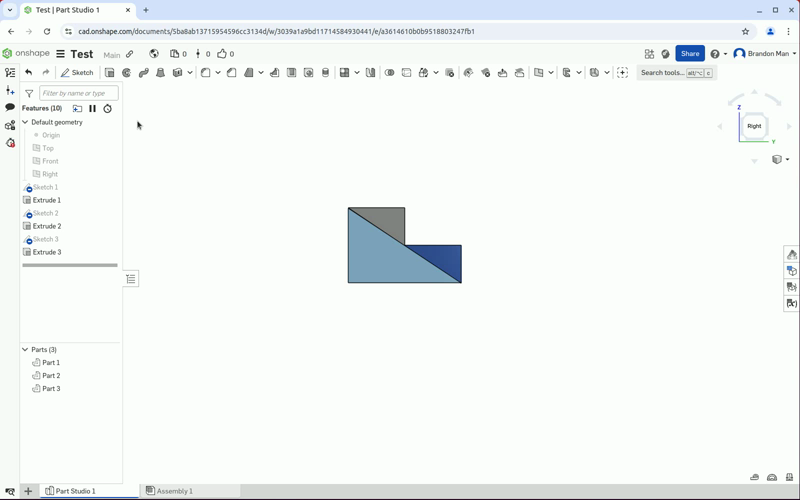
key(shift+h)
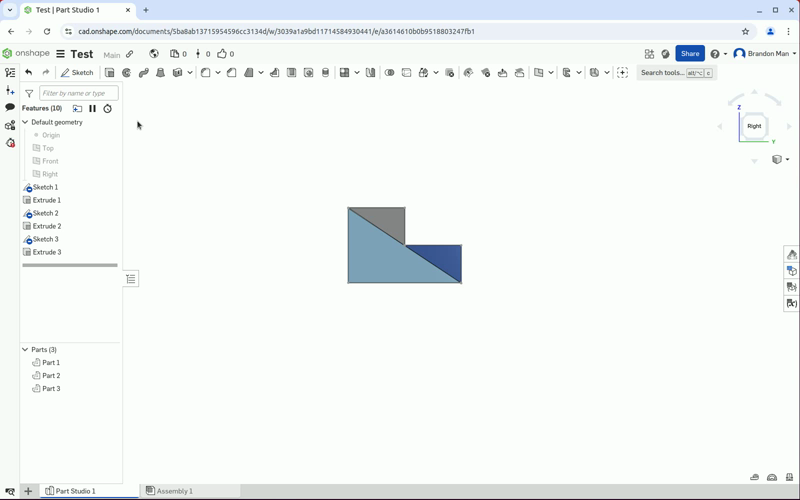
key(shift+h)
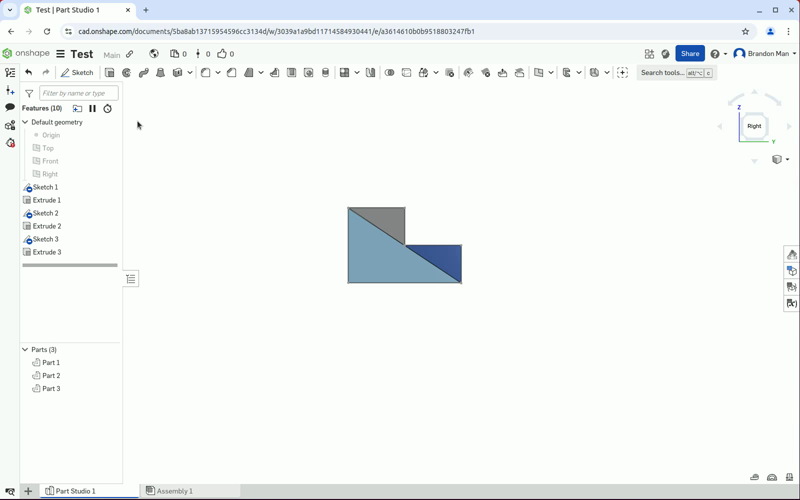
key(shift+7)
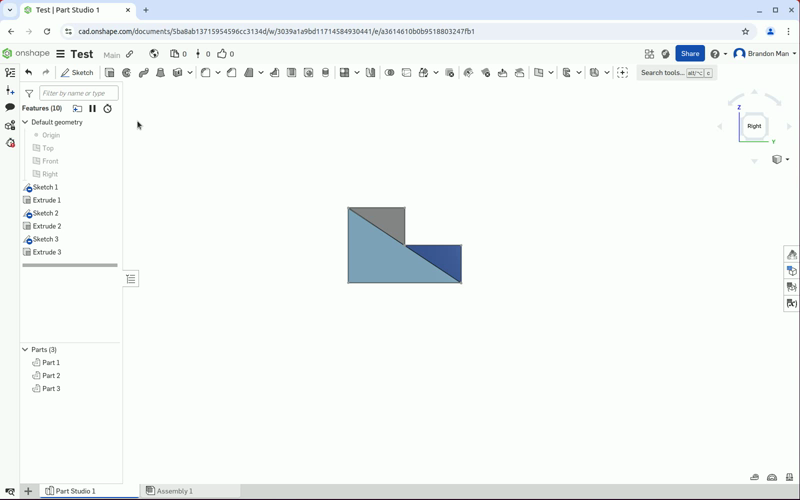
key(right, 2)
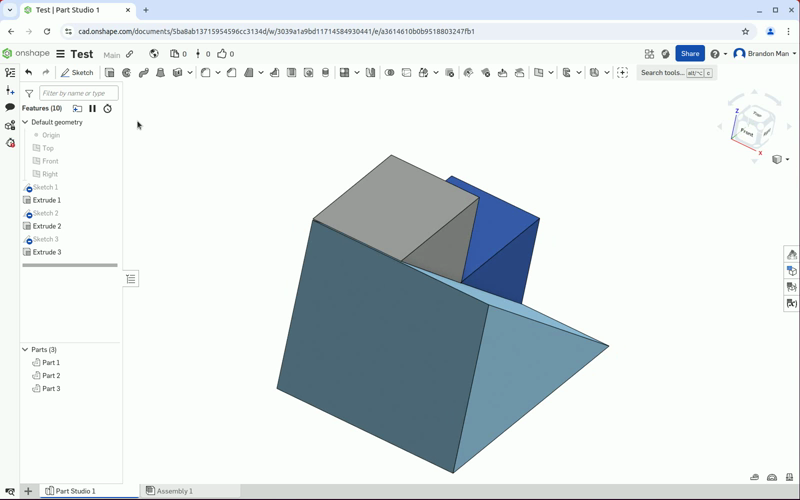
key(down, 2)
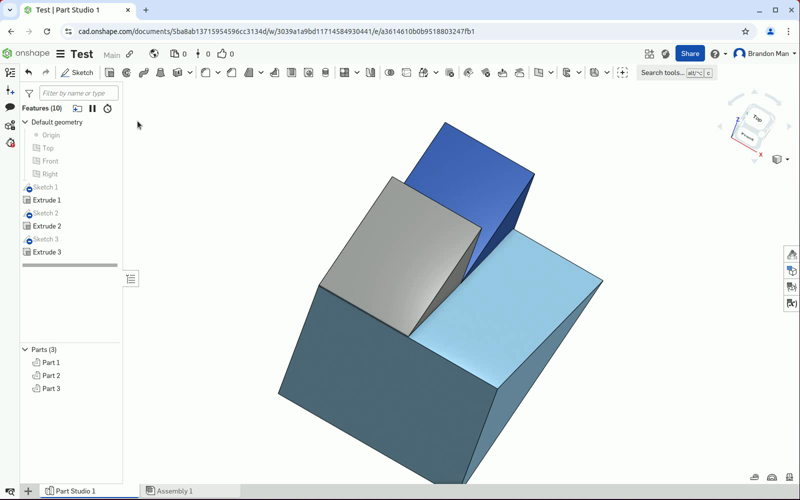
key(up, 2)
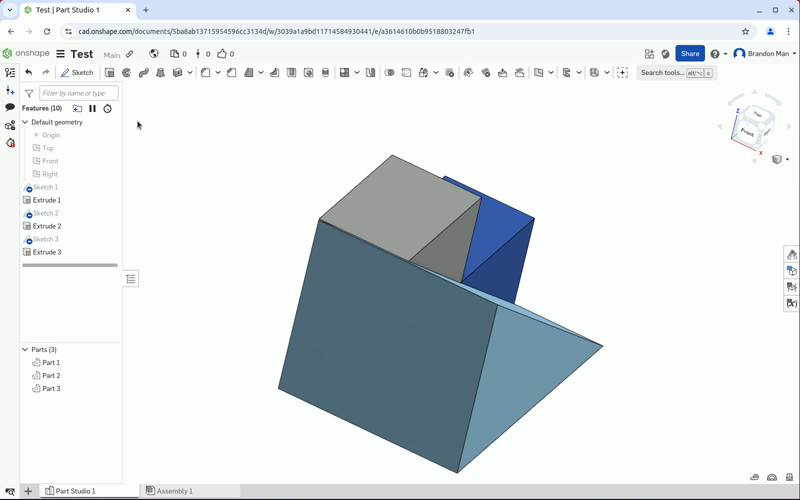
key(left, 2)
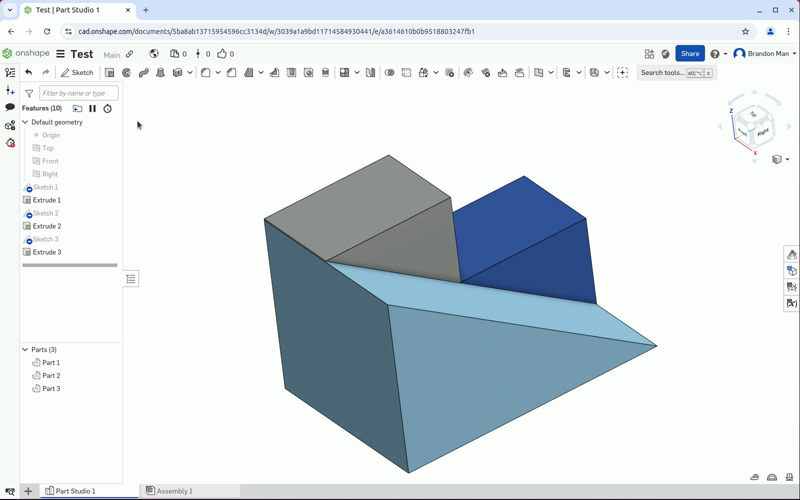
mouse_move(73, 189)
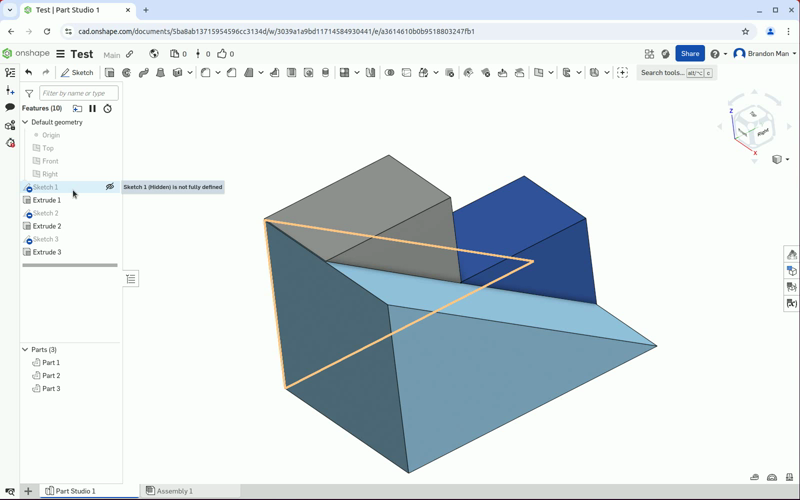
click(73, 189)